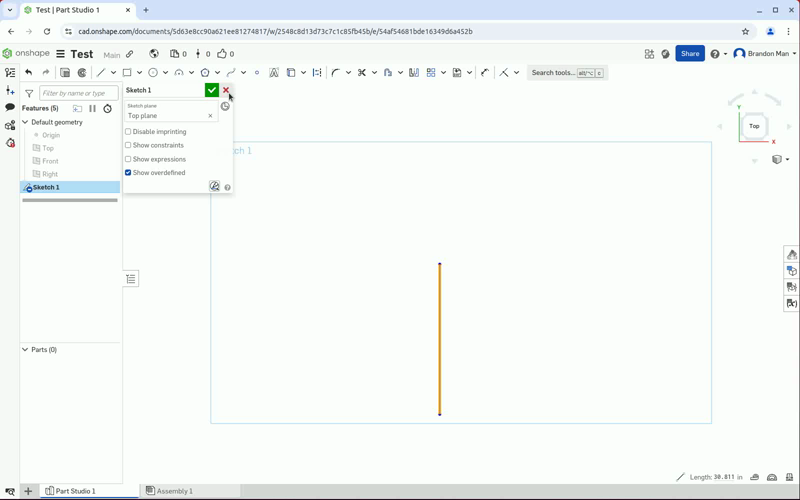
key(shift+h)
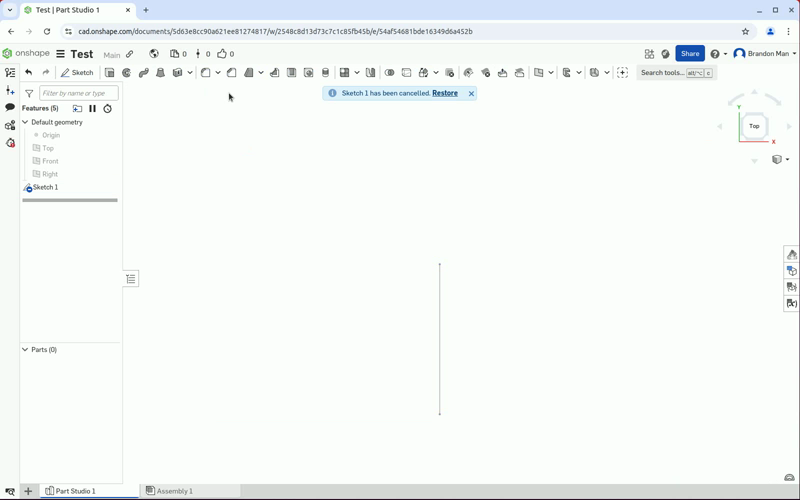
key(shift+s)
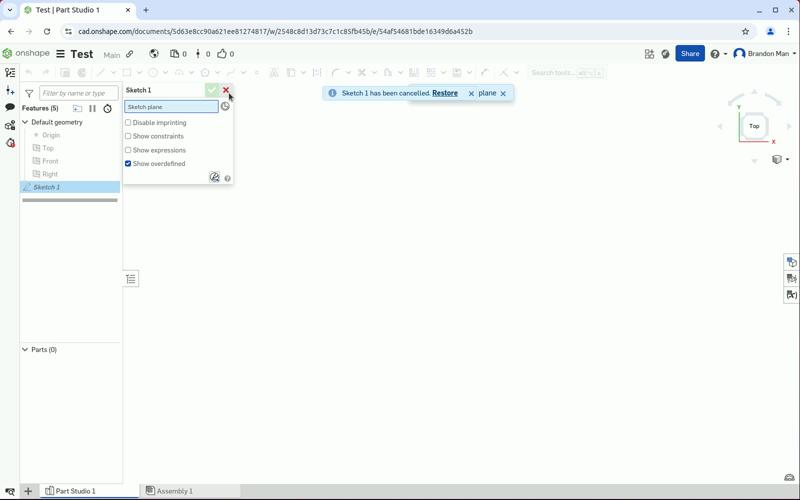
mouse_move(73, 150)
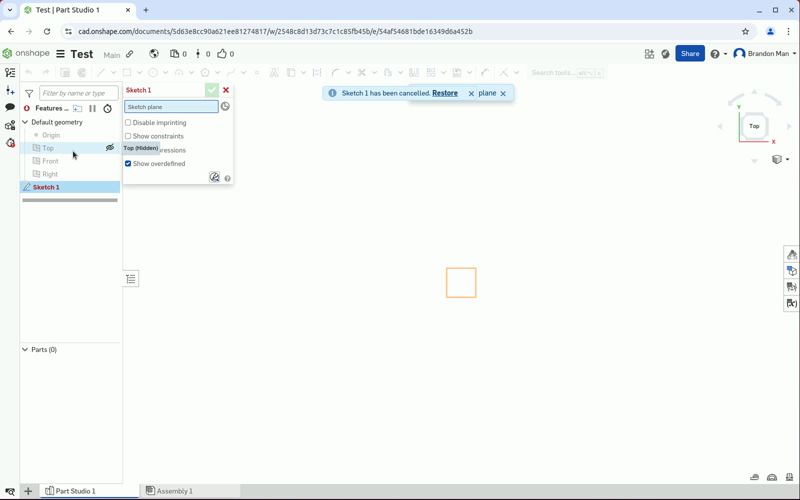
click(73, 150)
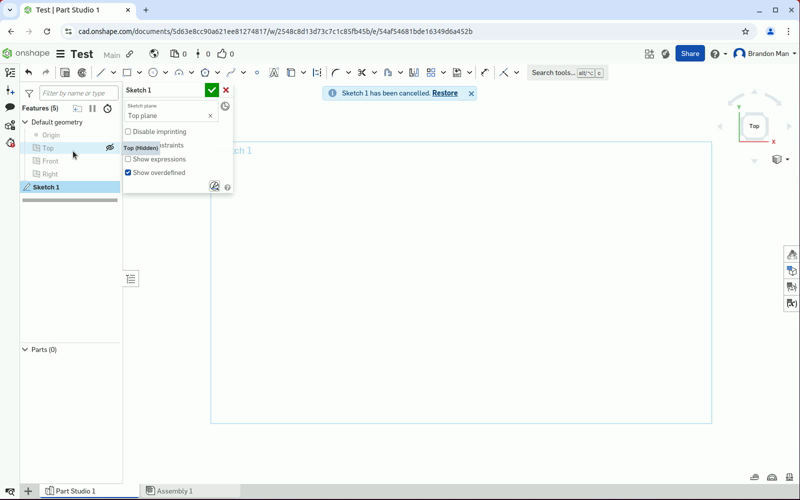
mouse_move(73, 352)
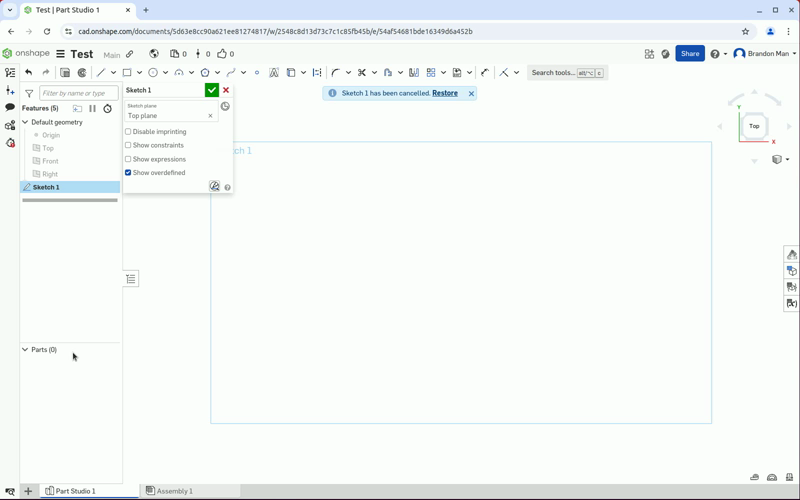
key(y)
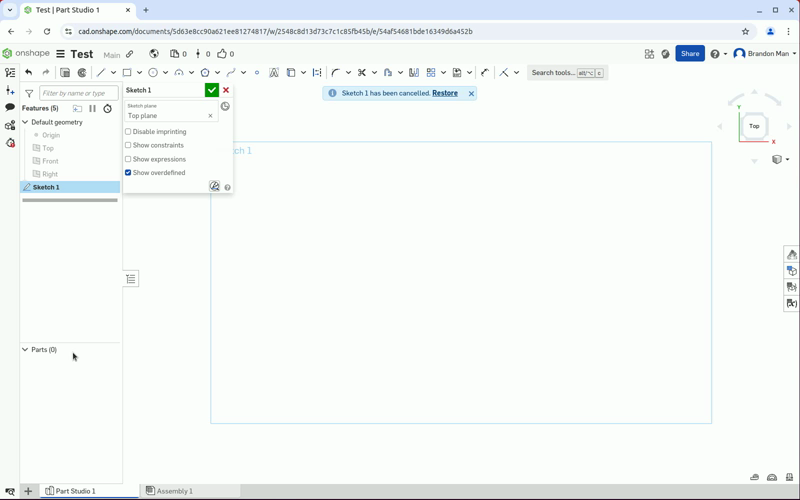
key(c)
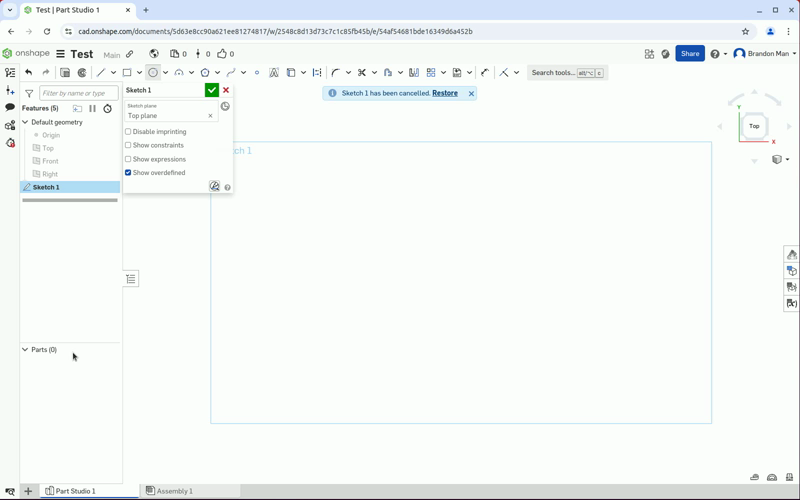
key_down(shift)
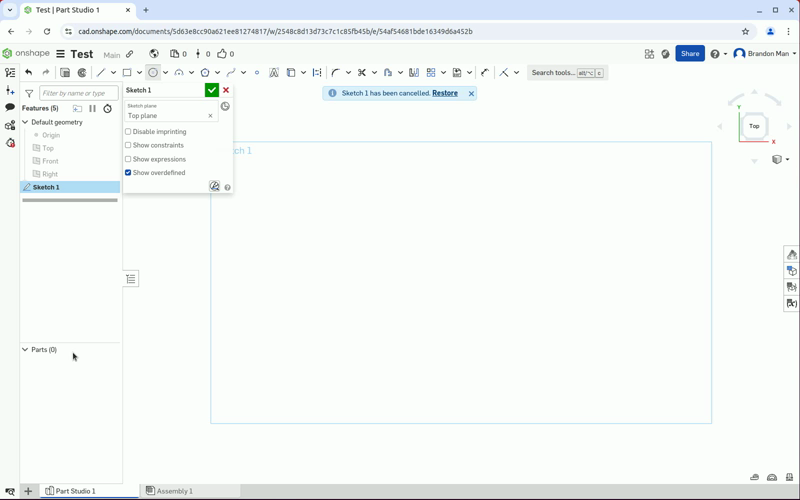
mouse_move(493, 282)
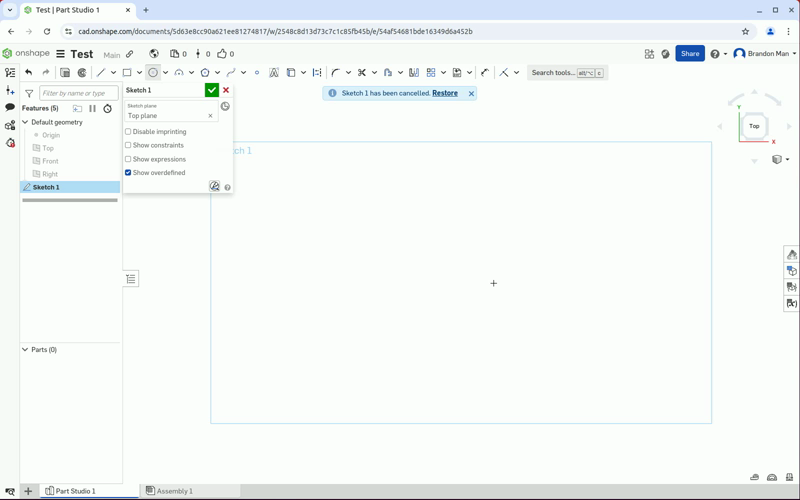
click(493, 282)
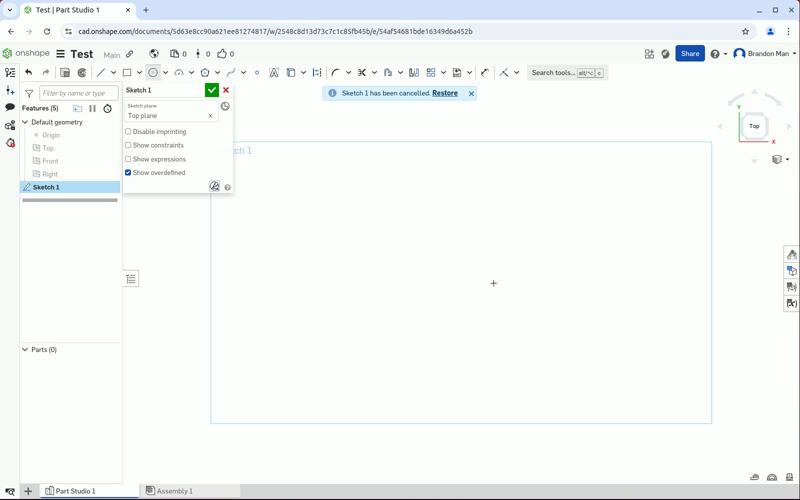
key_up(shift)
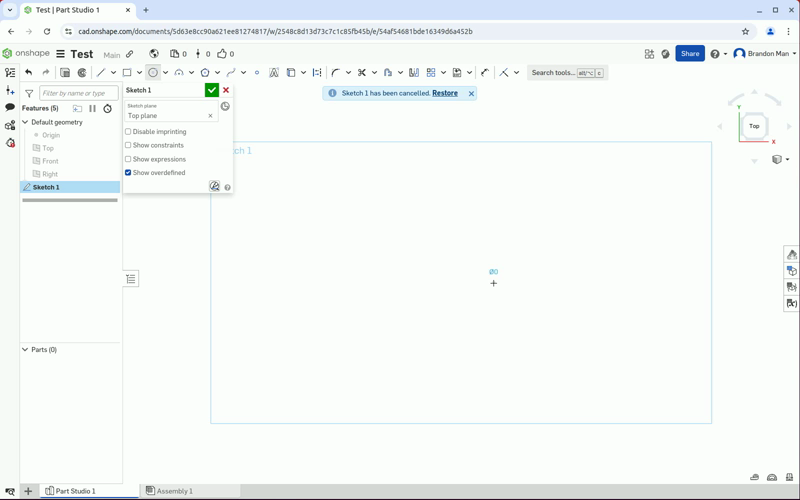
mouse_move(526, 282)
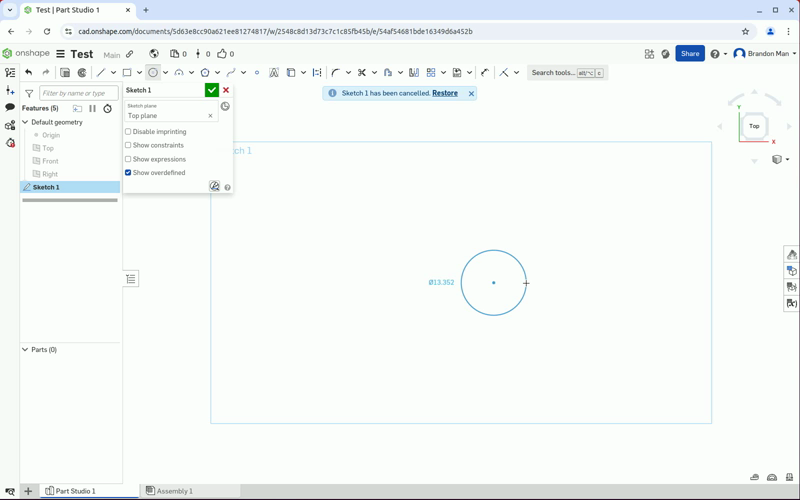
click(526, 282)
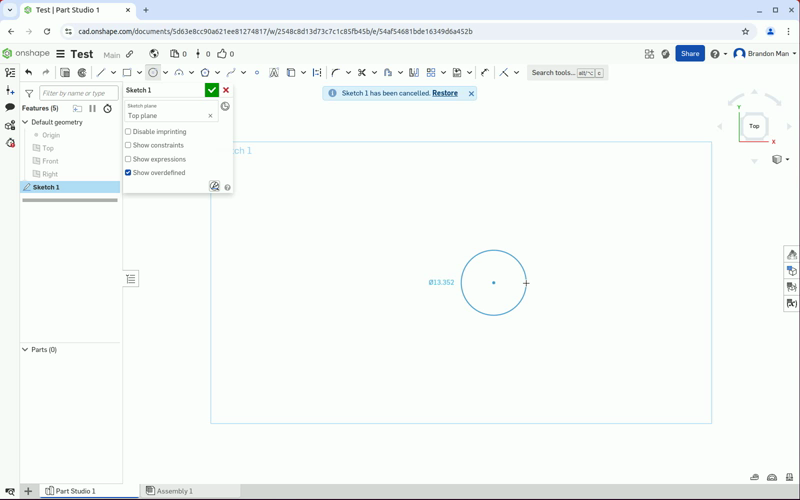
key(esc)
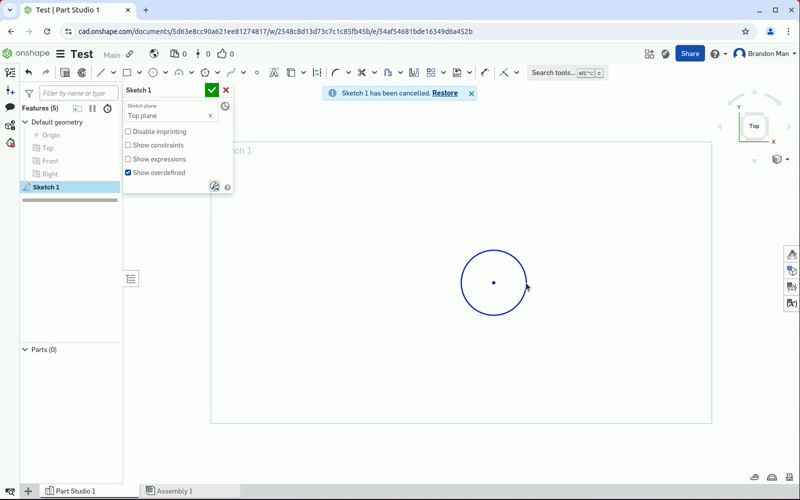
mouse_move(485, 273)
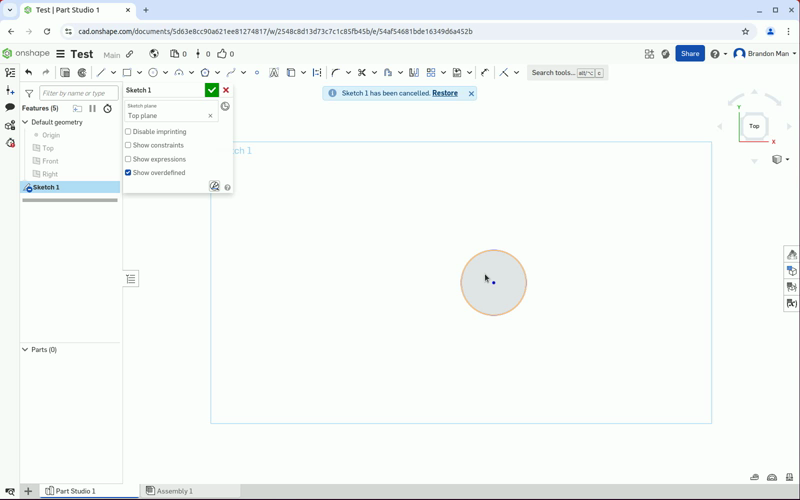
click(485, 273)
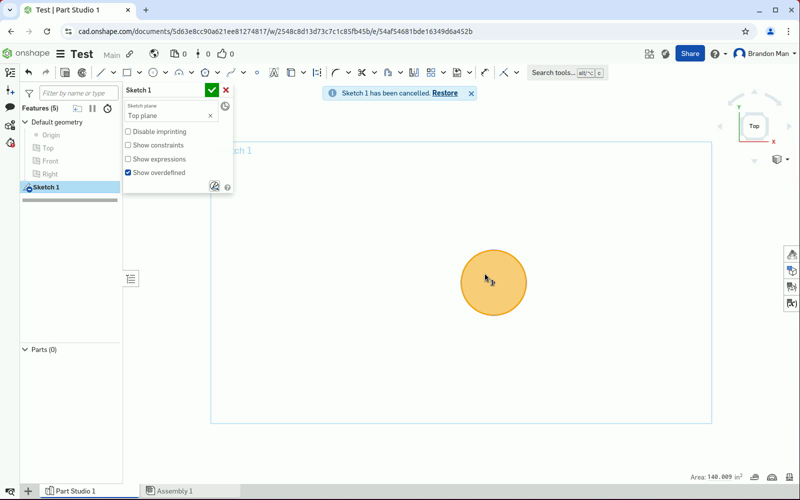
mouse_move(73, 352)
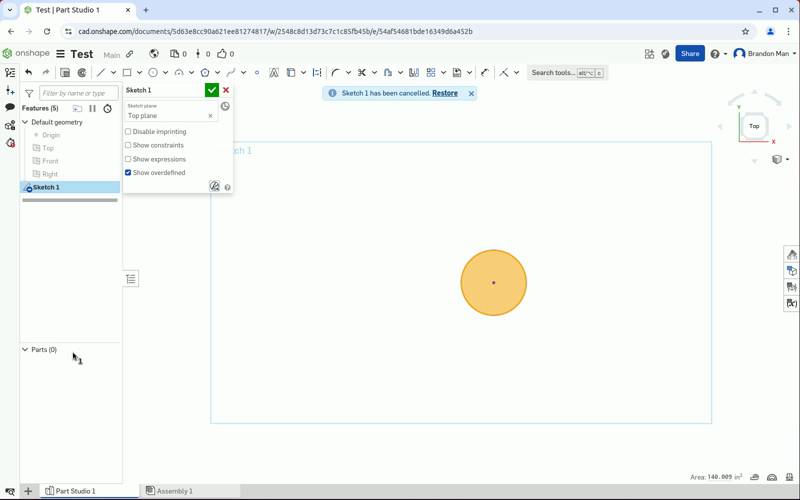
key(shift+y)
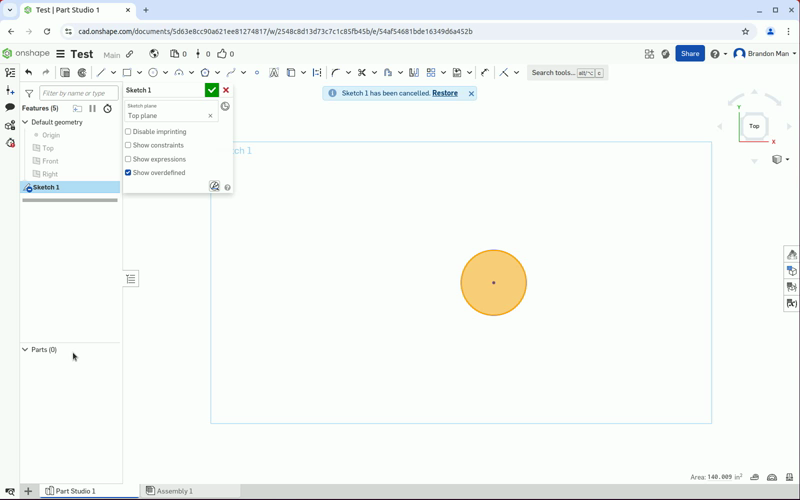
key(shift+e)
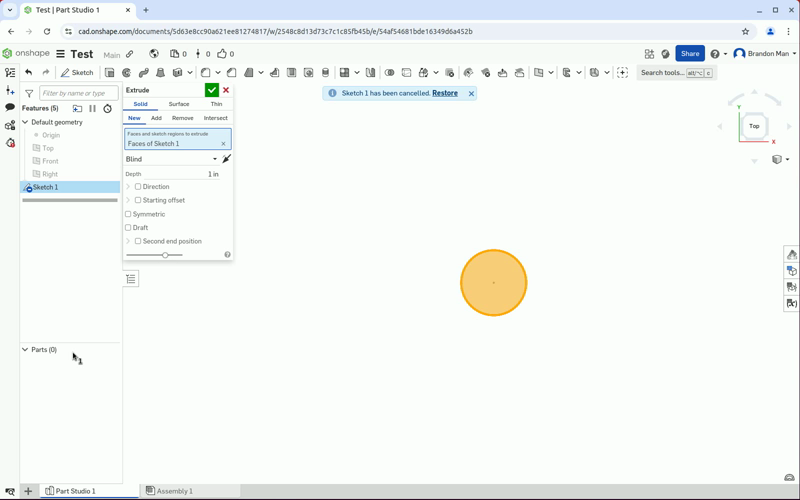
mouse_move(143, 106)
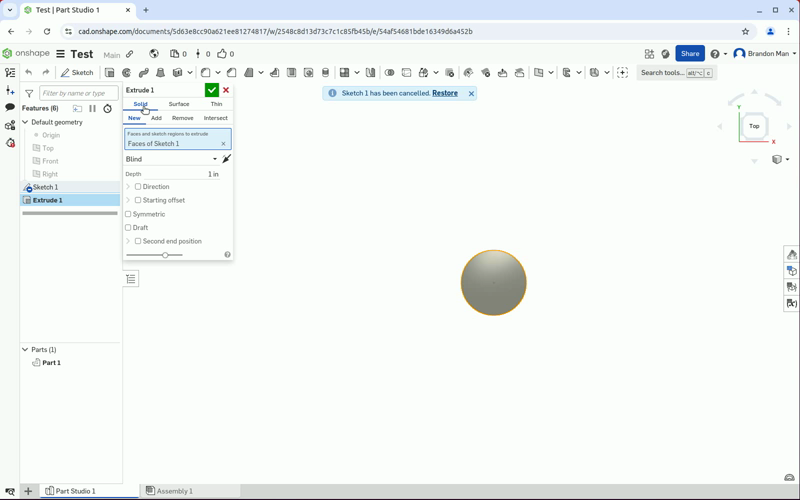
click(143, 106)
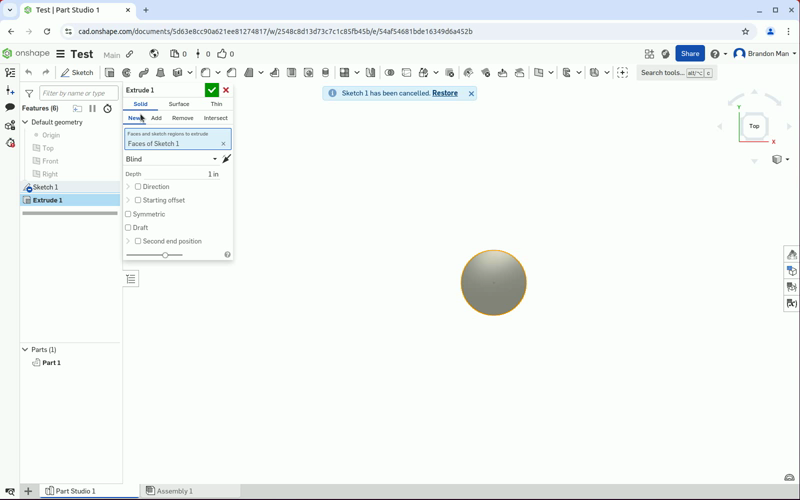
mouse_move(137, 120)
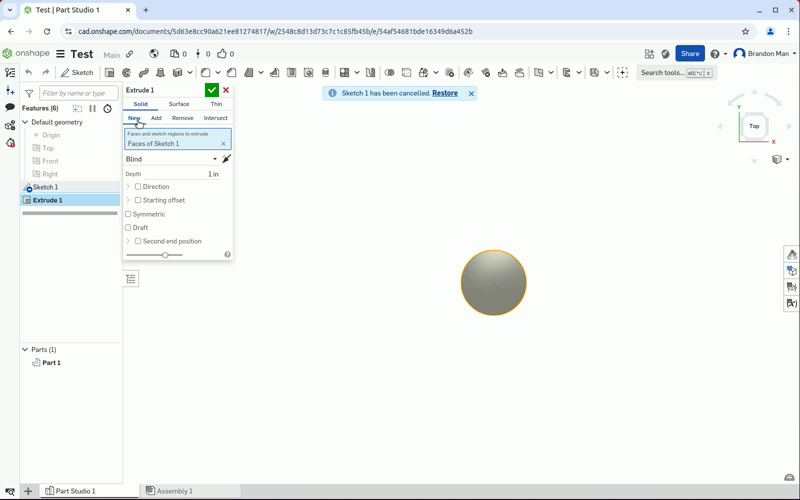
click(137, 120)
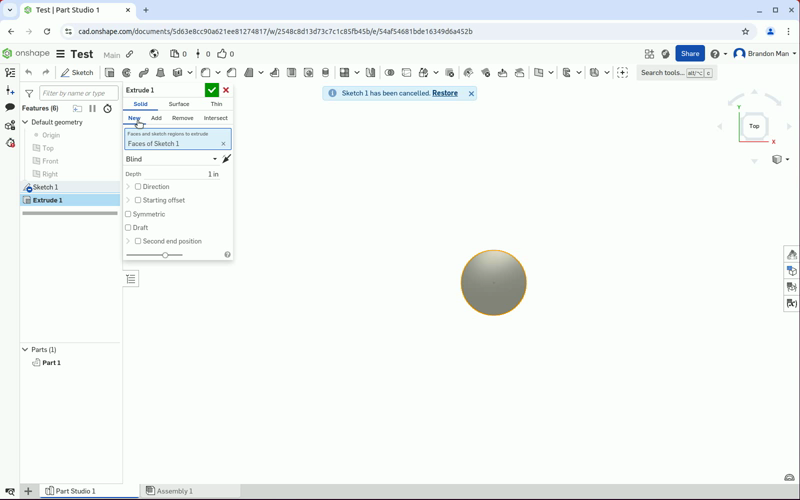
key(tab, 4)
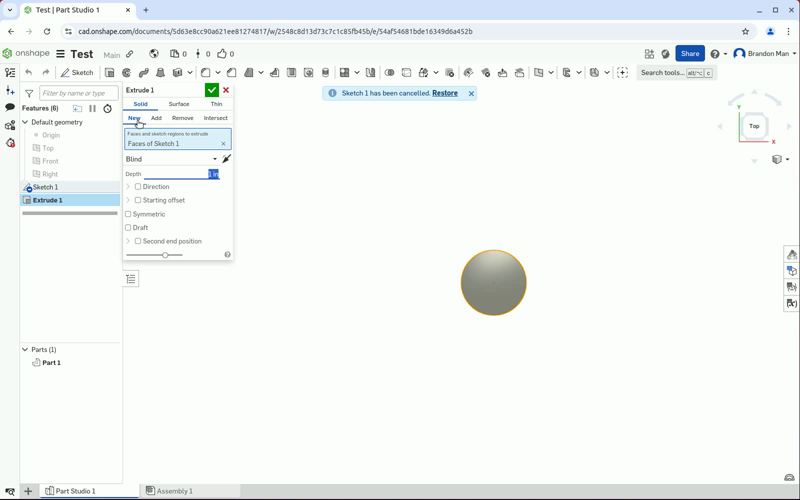
text(9.869)
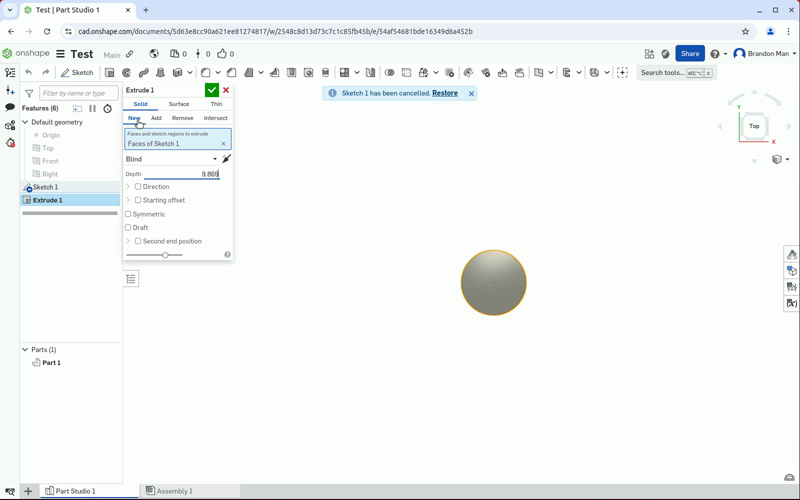
key(enter)
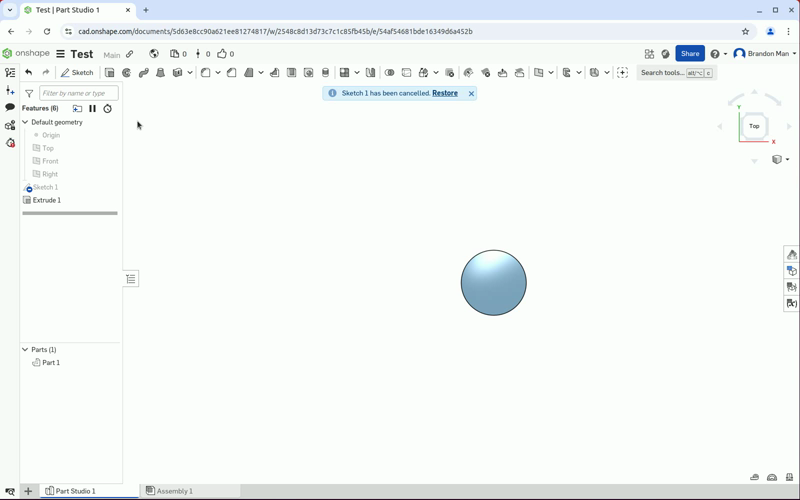
key(shift+h)
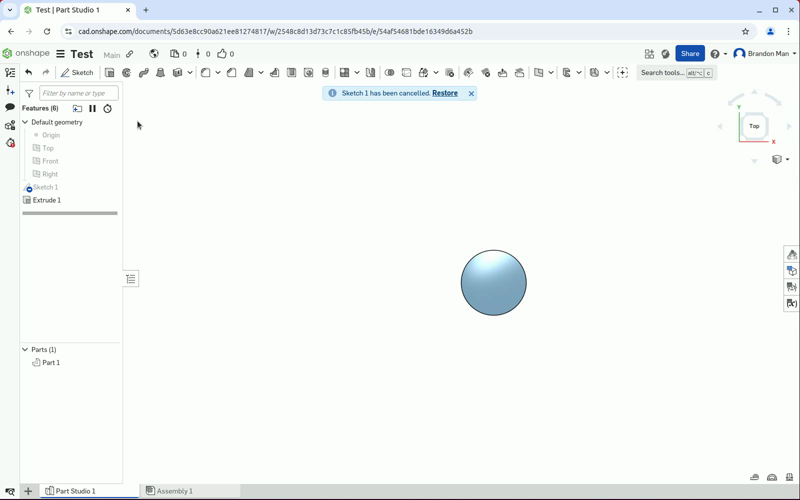
key(shift+h)
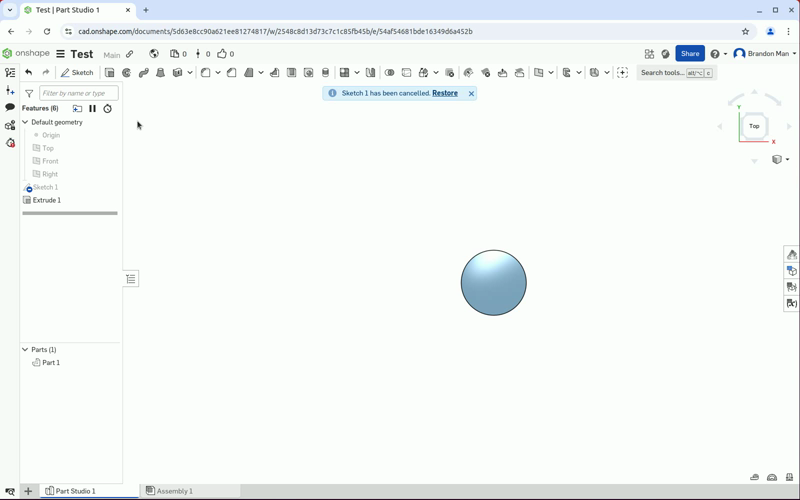
mouse_move(73, 189)
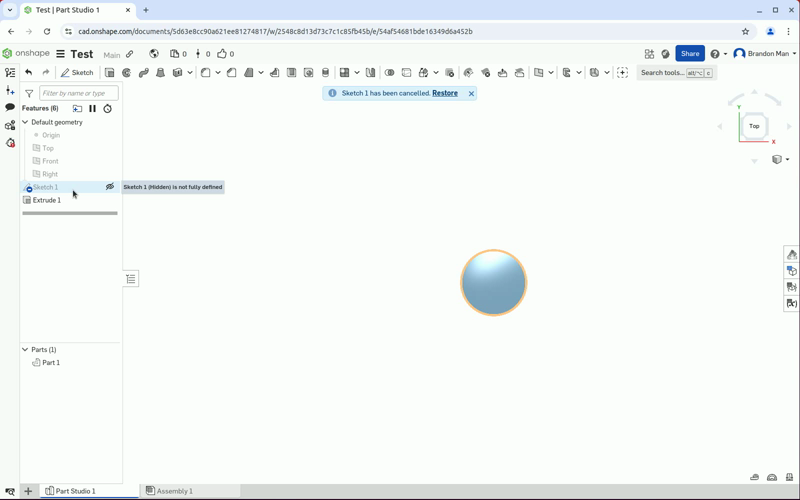
click(73, 189)
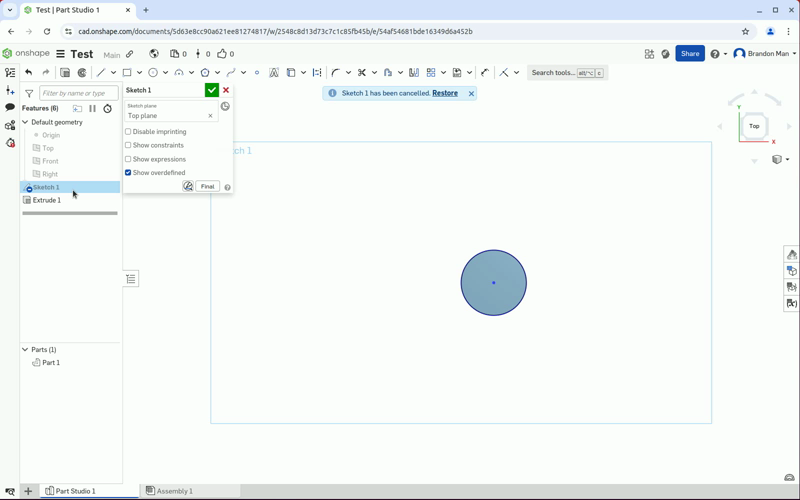
mouse_move(229, 92)
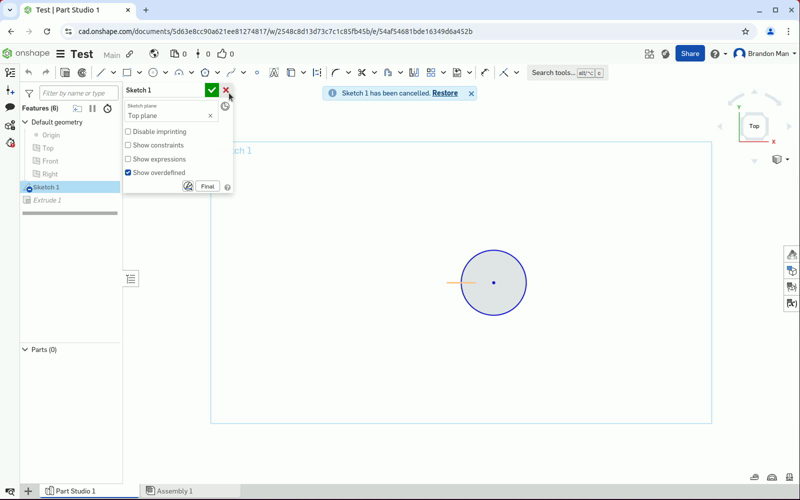
click(229, 92)
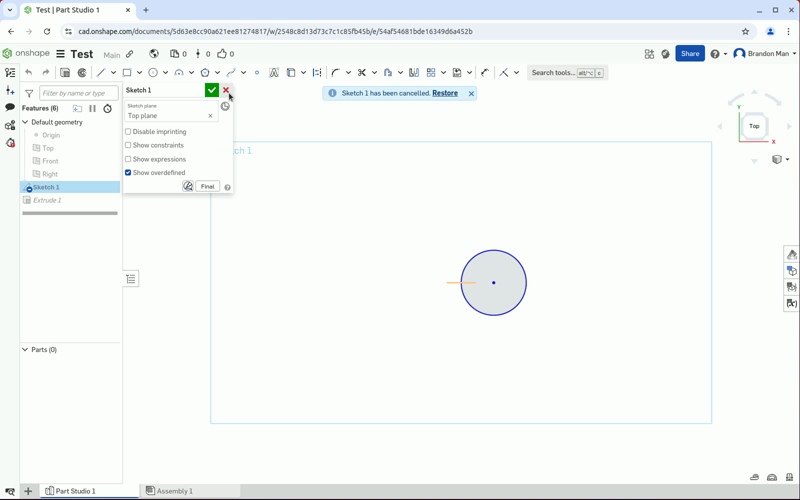
key(shift+s)
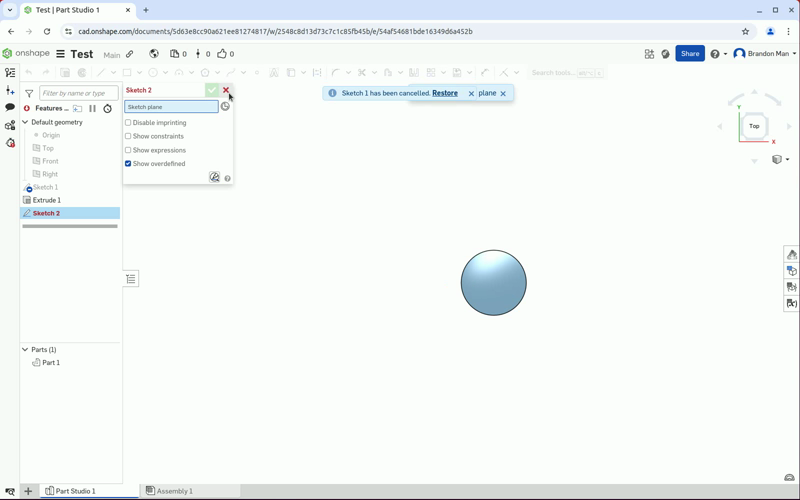
mouse_move(73, 150)
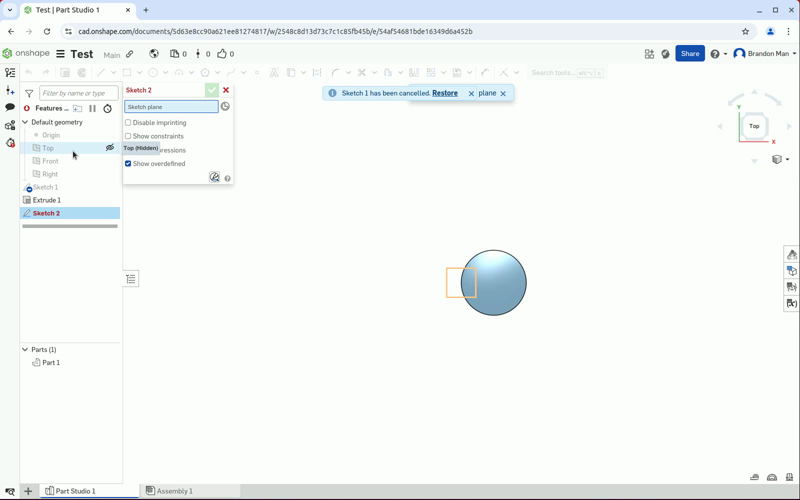
click(73, 150)
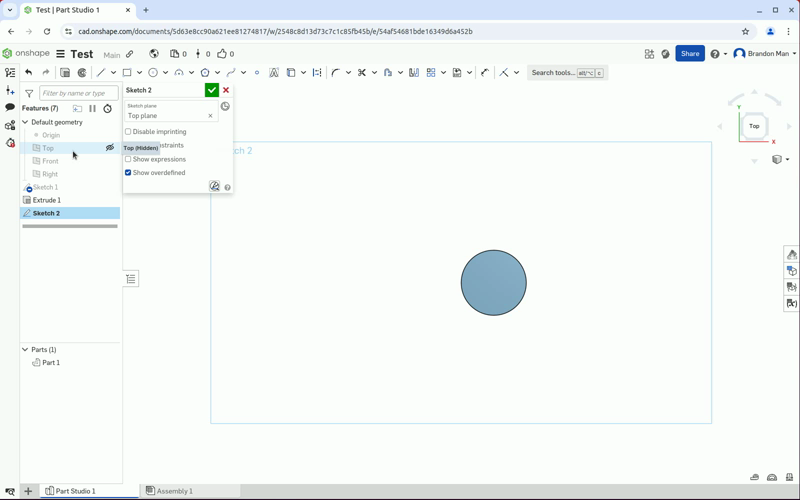
mouse_move(73, 352)
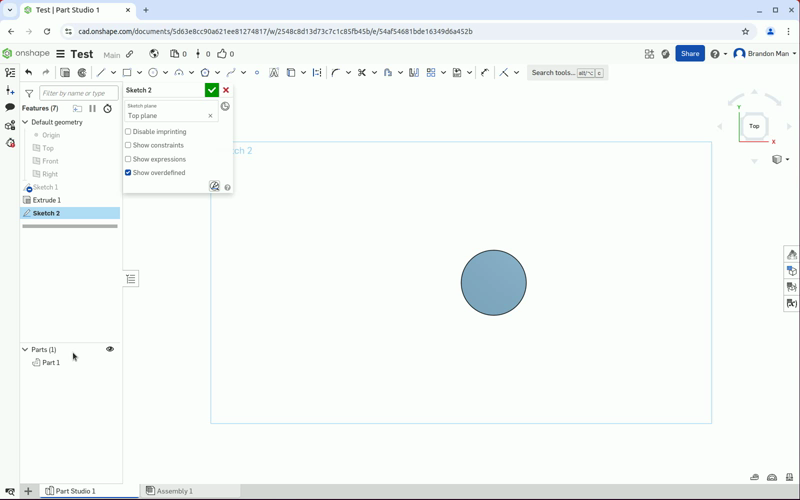
key(y)
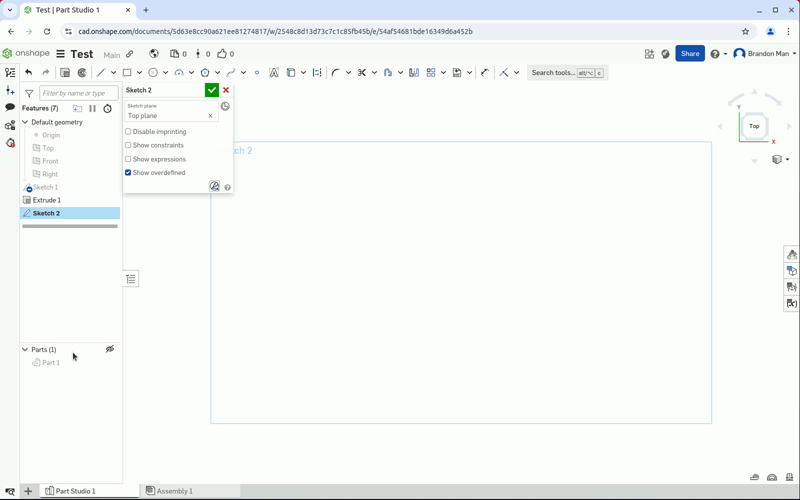
key(l)
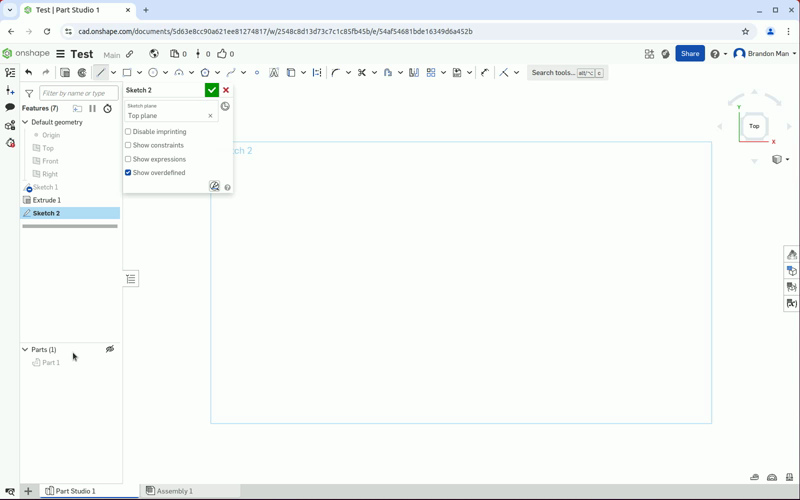
key_down(shift)
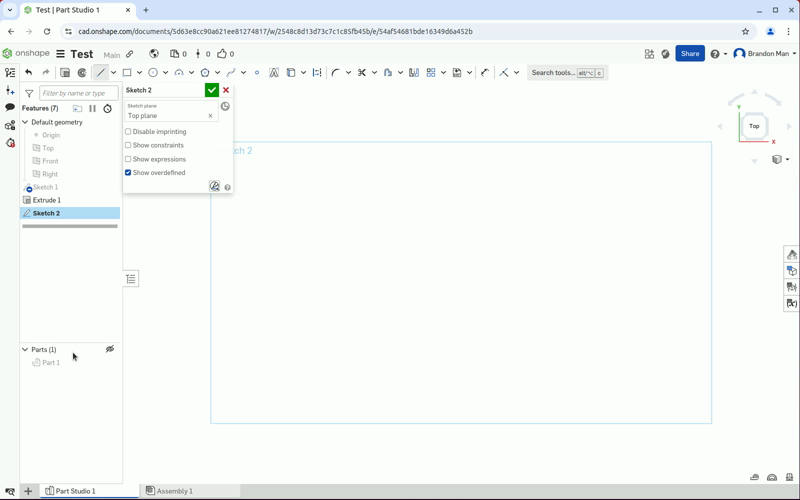
mouse_move(492, 314)
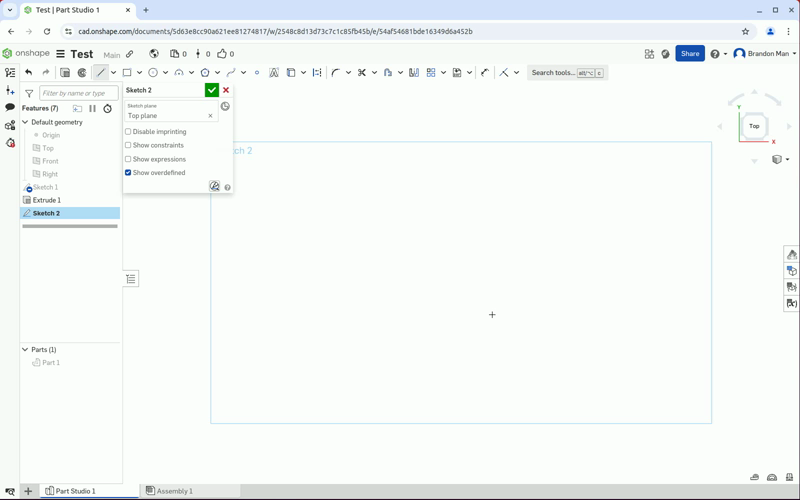
click(492, 314)
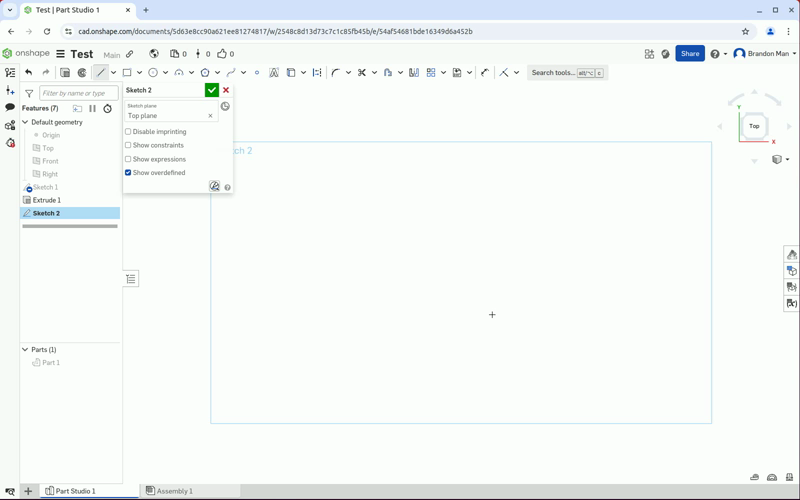
key_up(shift)
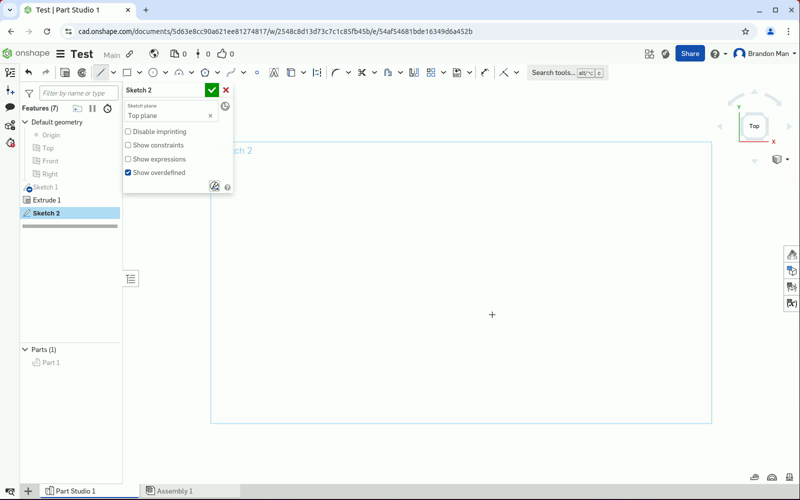
key_down(shift)
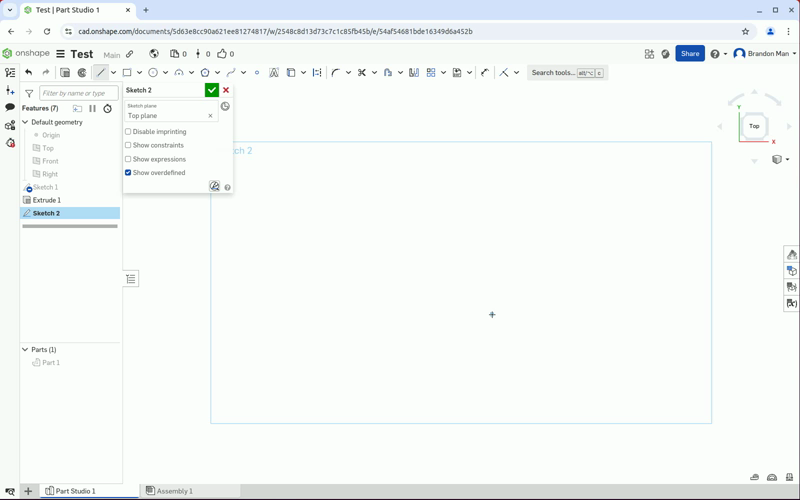
mouse_move(557, 314)
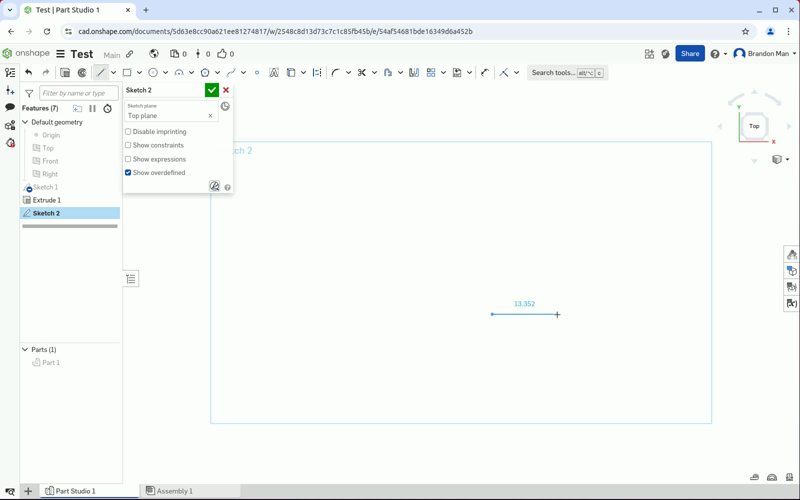
click(557, 314)
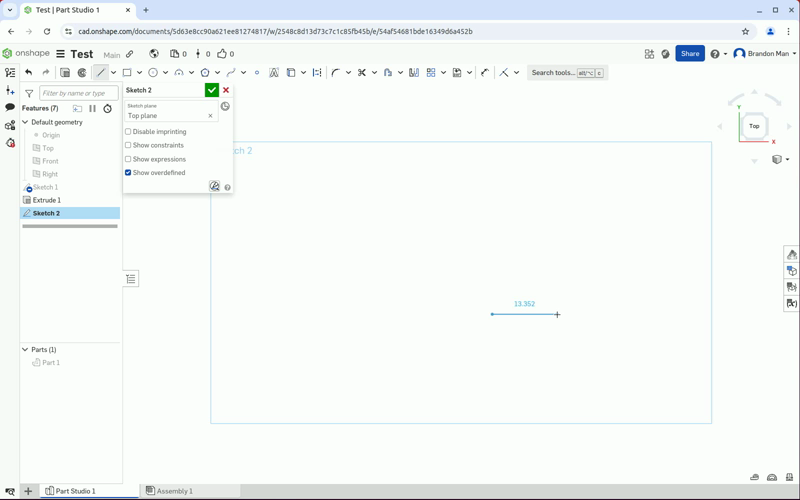
key_up(shift)
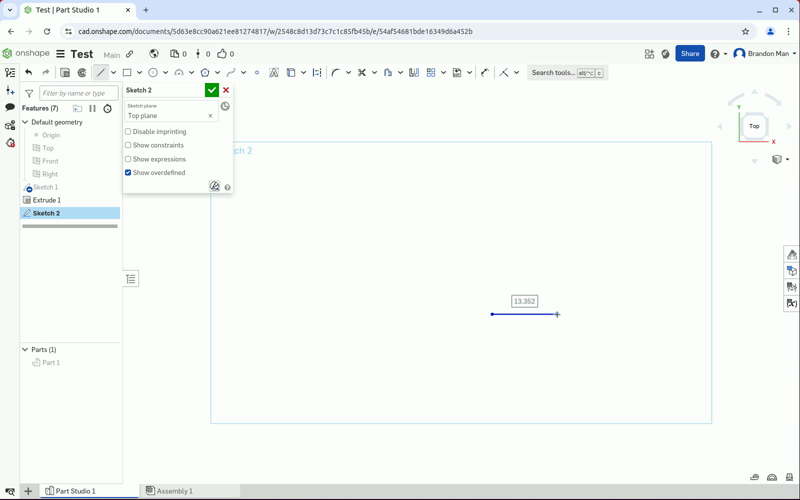
key(esc)
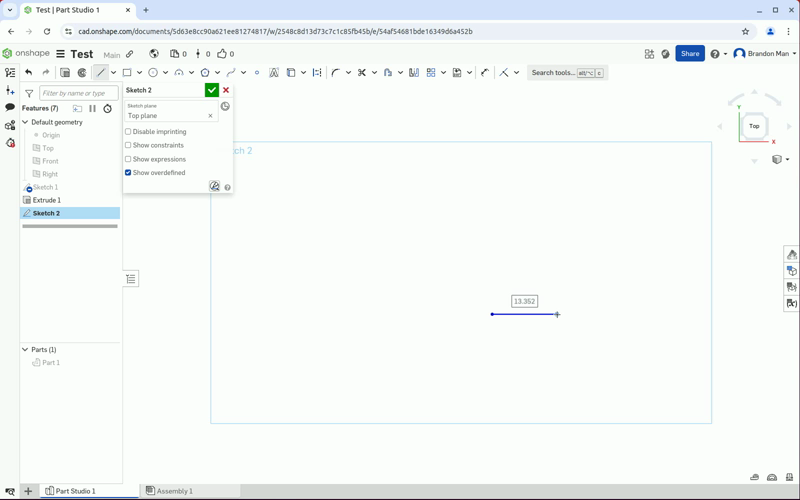
key(a)
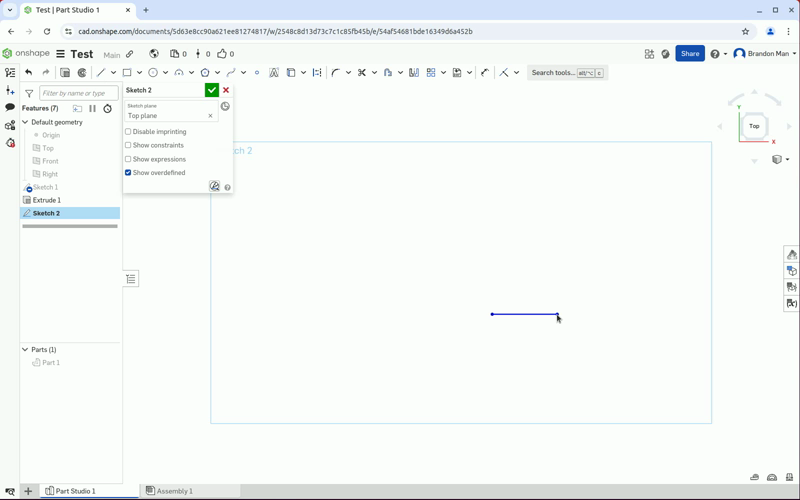
mouse_move(557, 314)
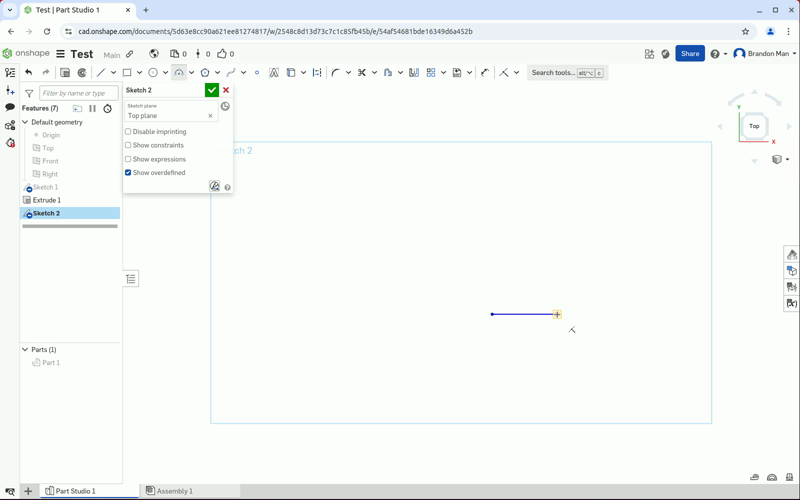
click(557, 314)
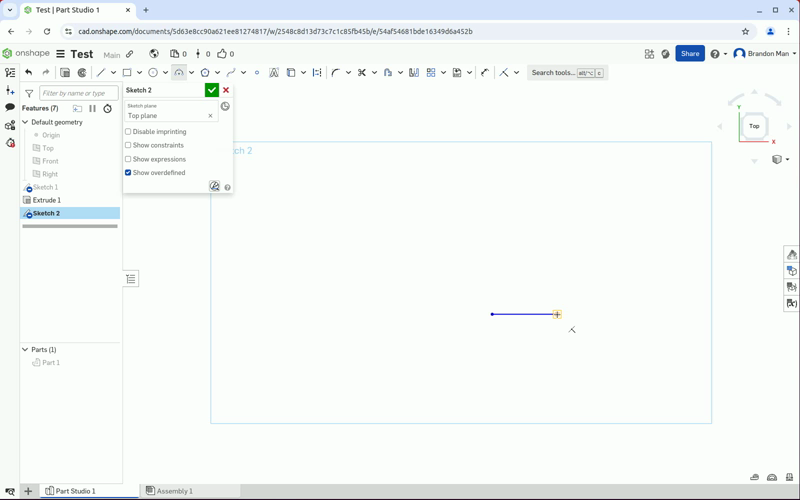
key_down(shift)
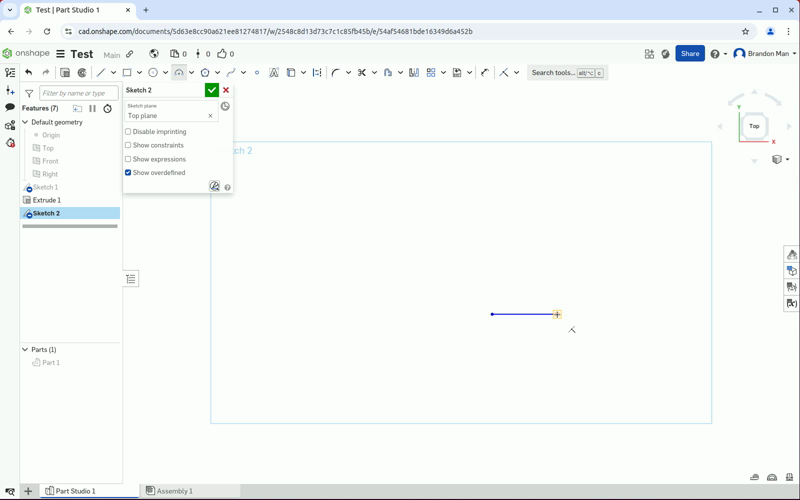
mouse_move(573, 298)
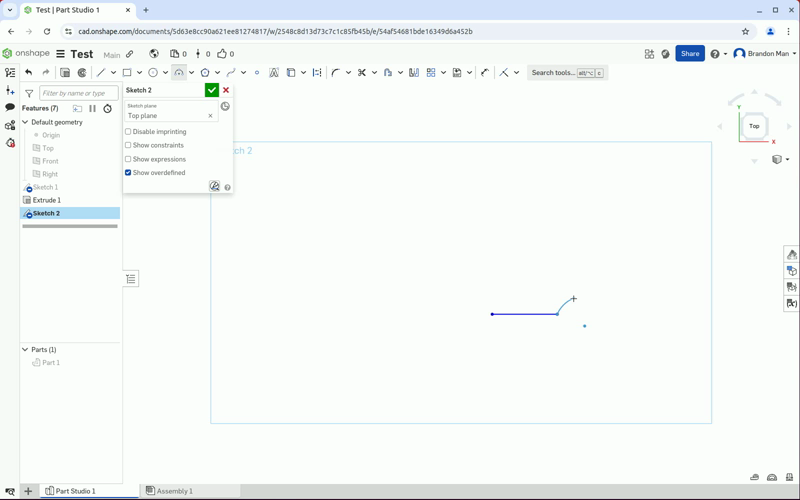
click(573, 298)
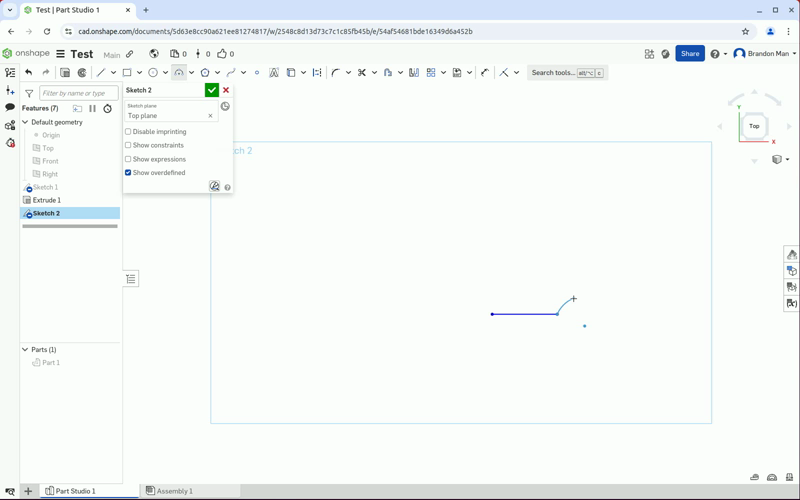
mouse_move(568, 309)
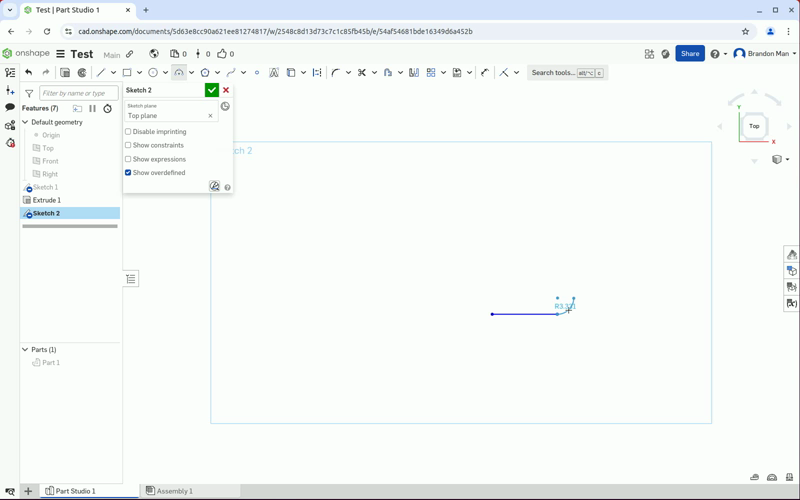
click(568, 309)
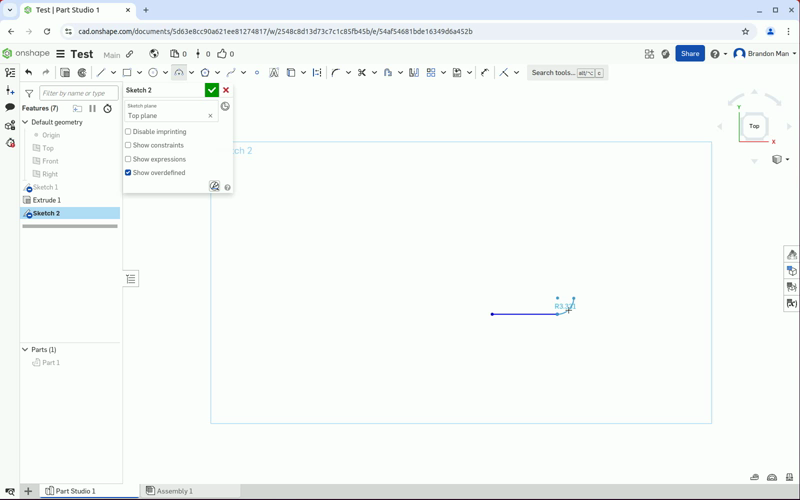
key_up(shift)
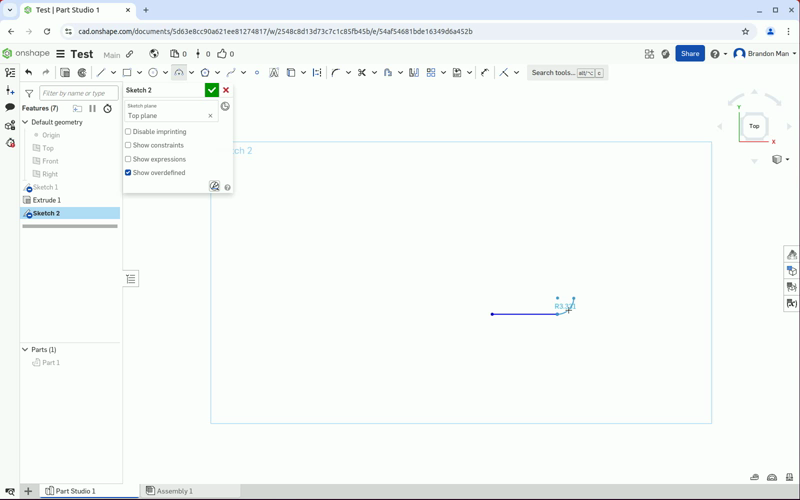
key(esc)
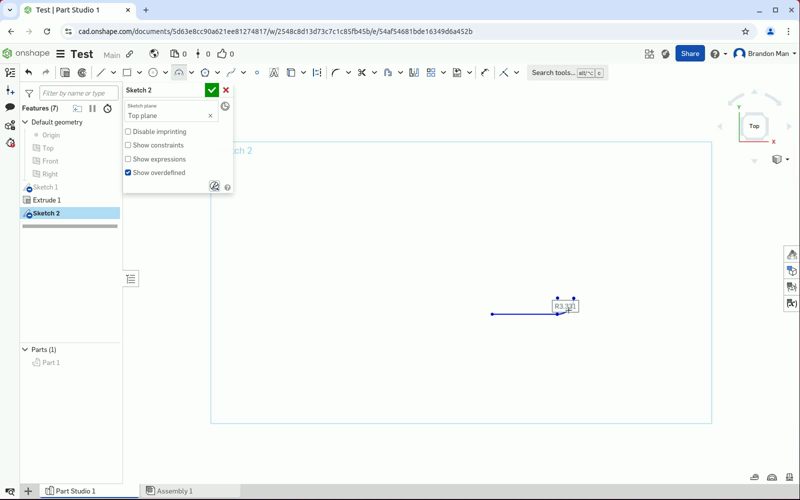
key(l)
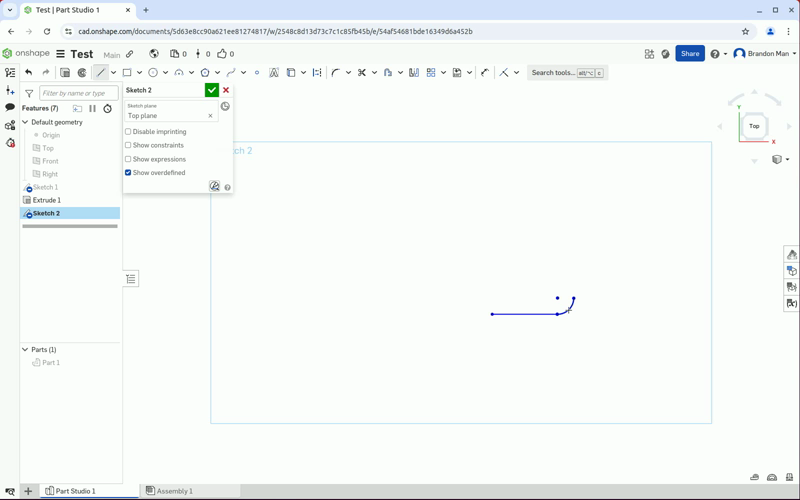
mouse_move(573, 298)
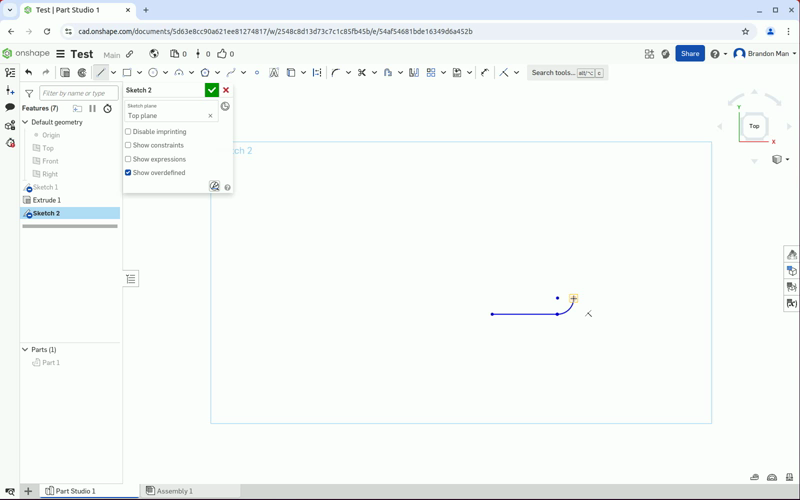
click(573, 298)
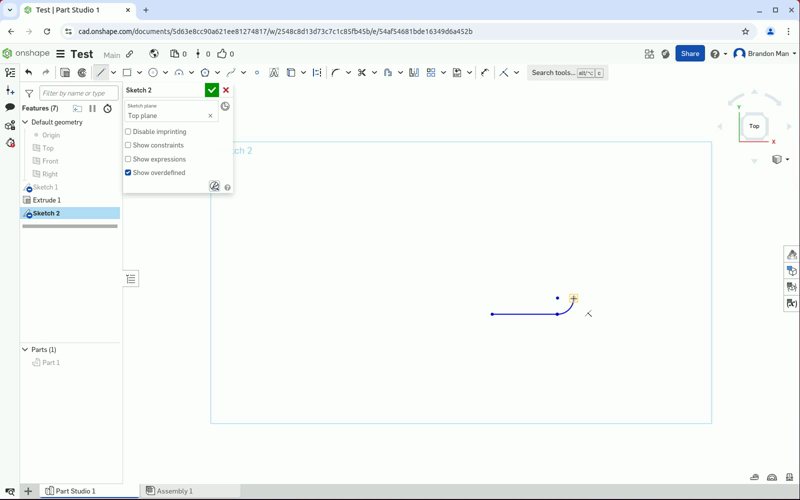
key_down(shift)
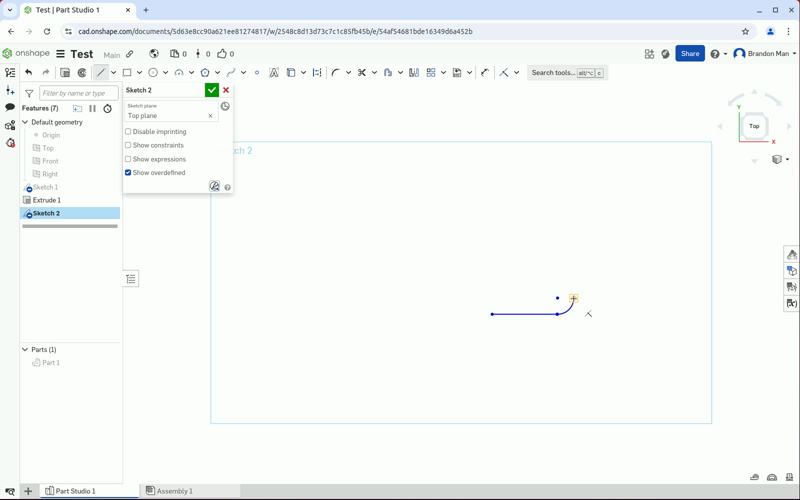
mouse_move(589, 298)
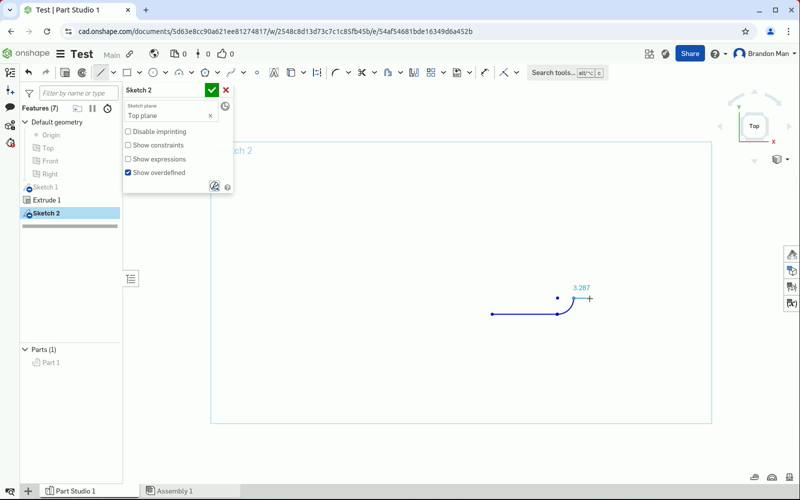
mouse_move(573, 265)
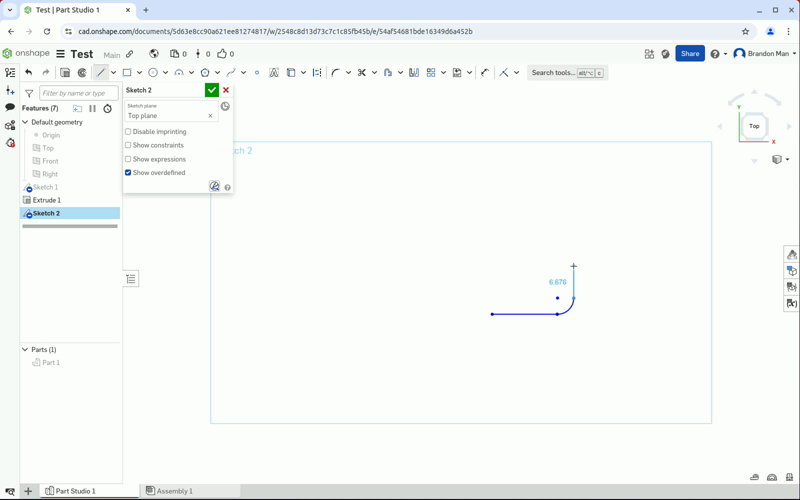
click(573, 265)
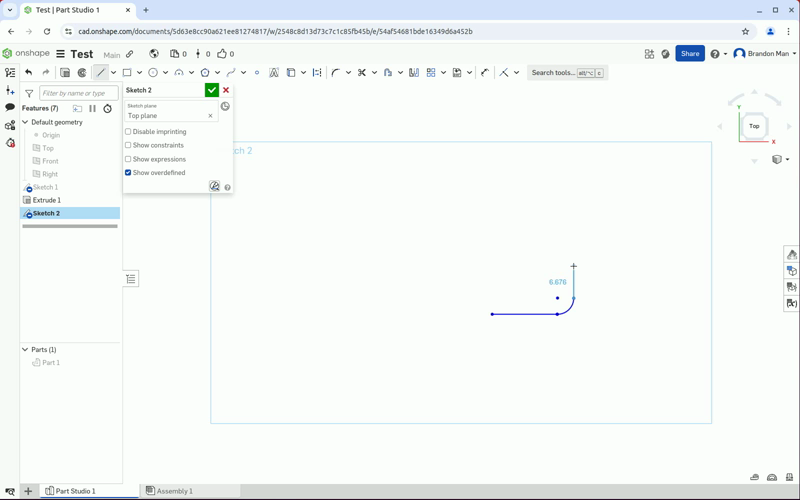
key_up(shift)
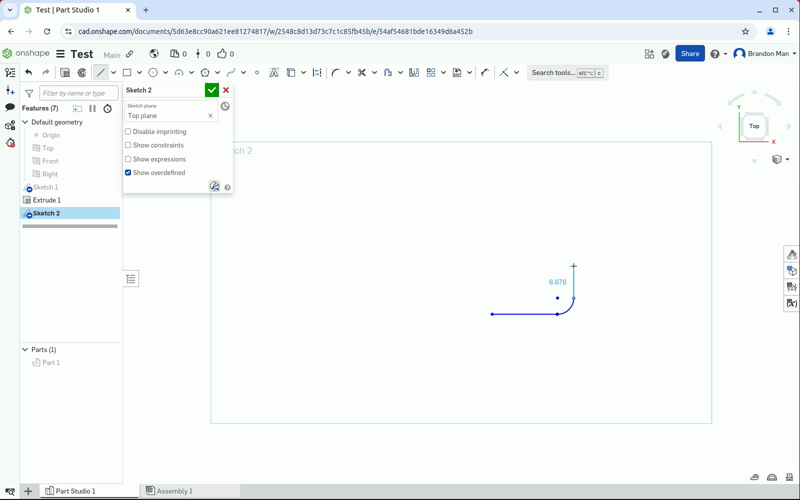
key(esc)
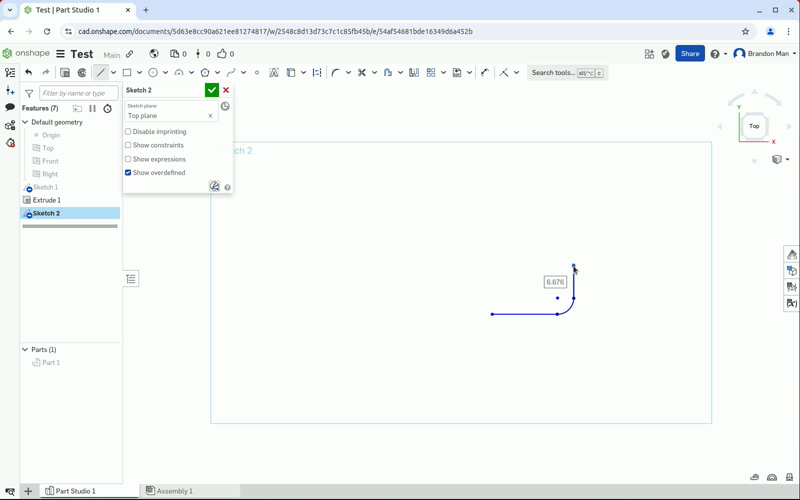
key(a)
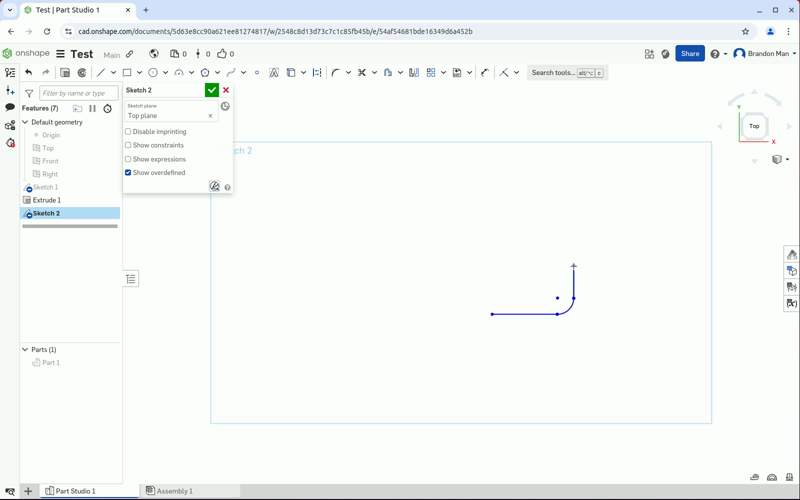
mouse_move(573, 265)
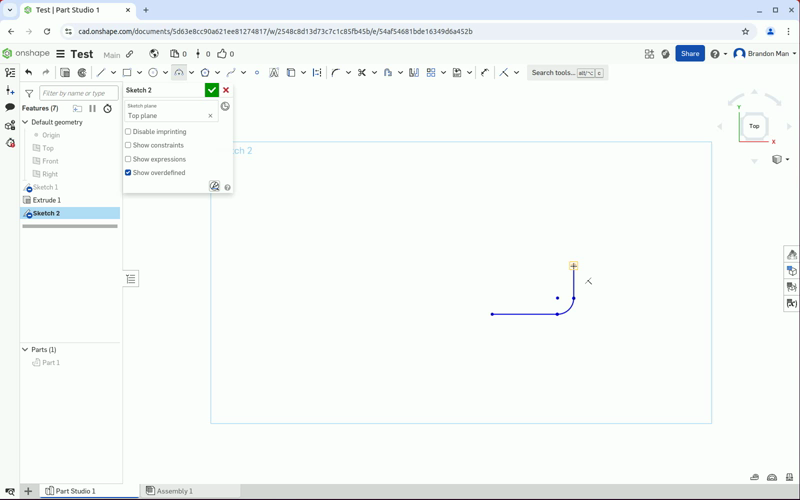
click(573, 265)
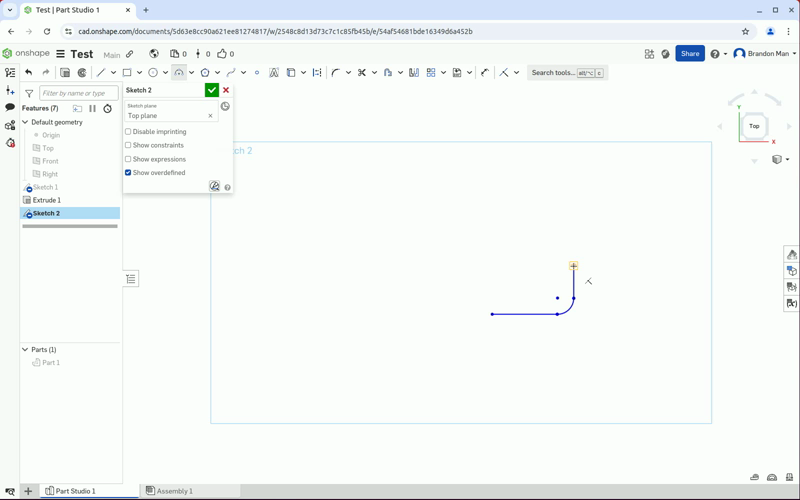
key_down(shift)
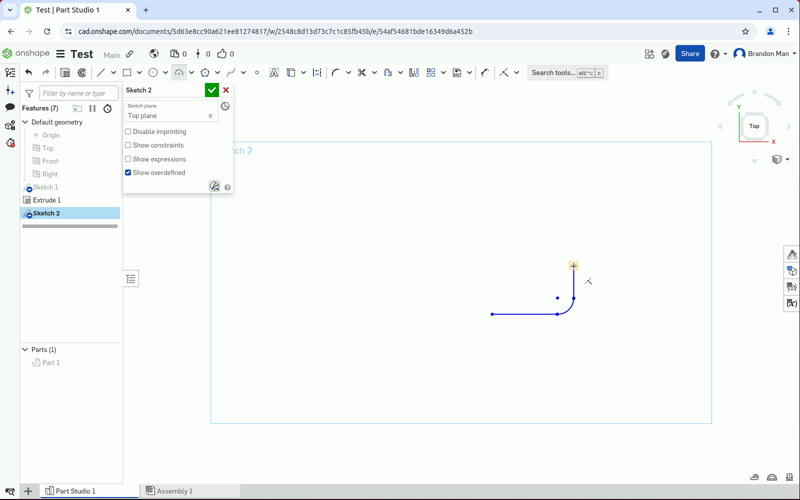
mouse_move(557, 249)
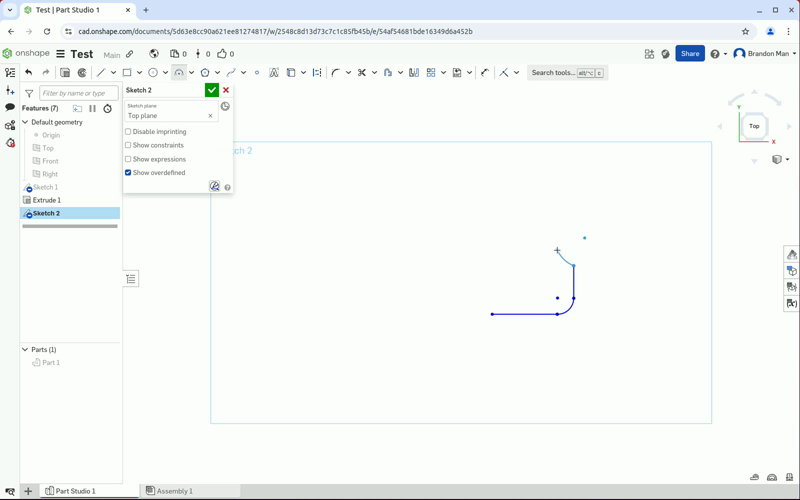
click(557, 249)
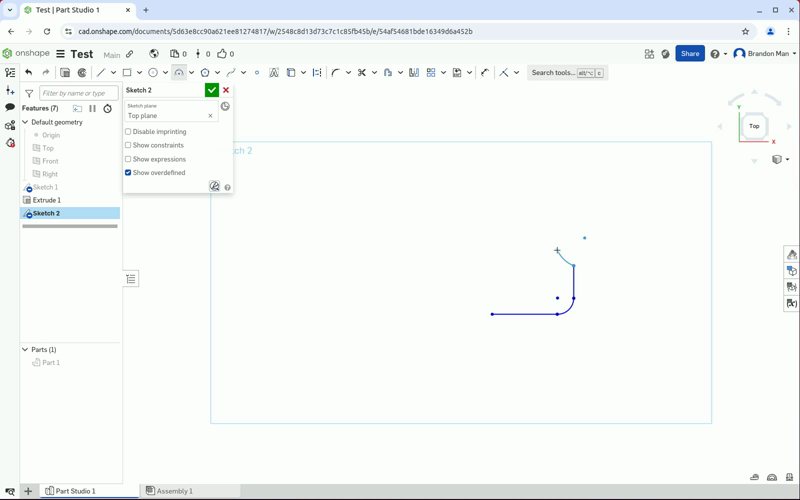
mouse_move(568, 254)
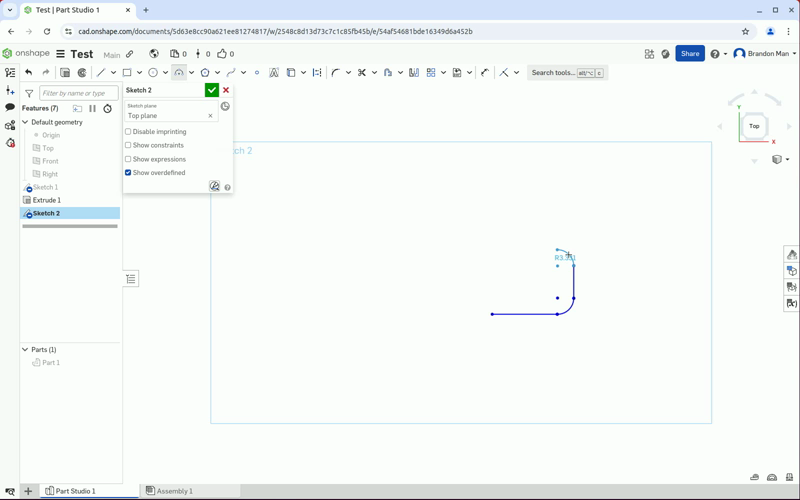
click(568, 254)
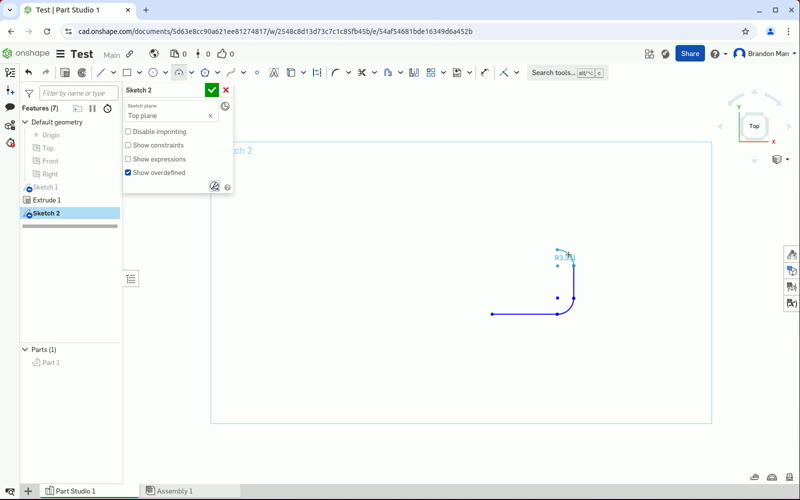
key_up(shift)
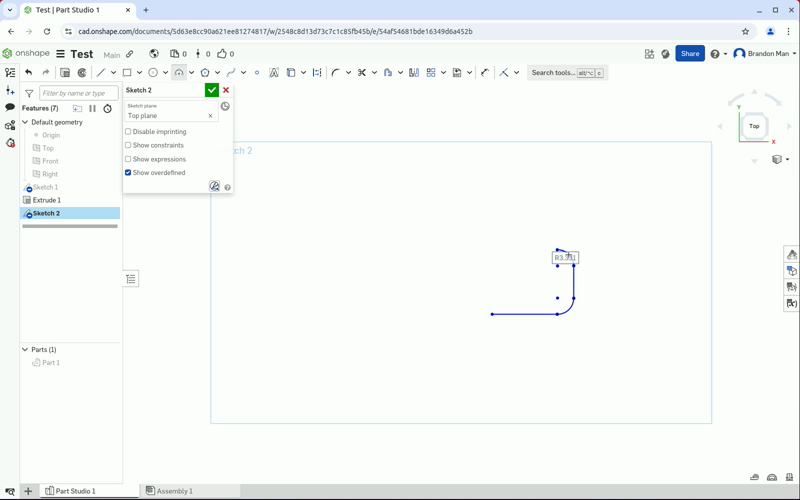
key(esc)
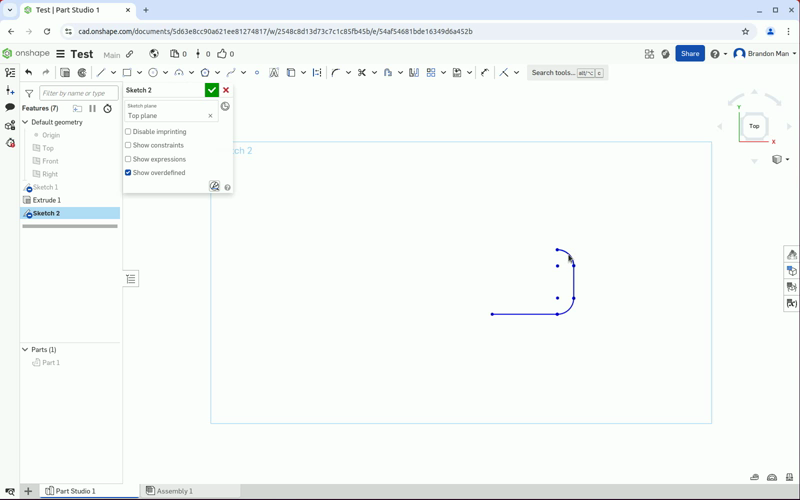
key(l)
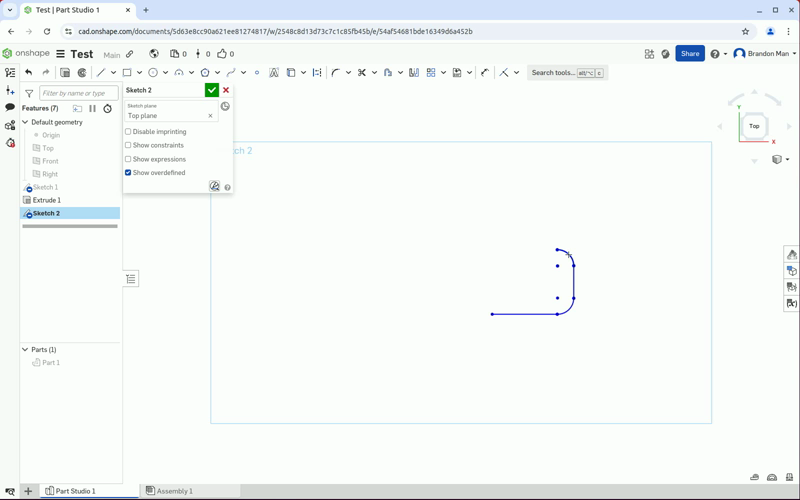
mouse_move(557, 249)
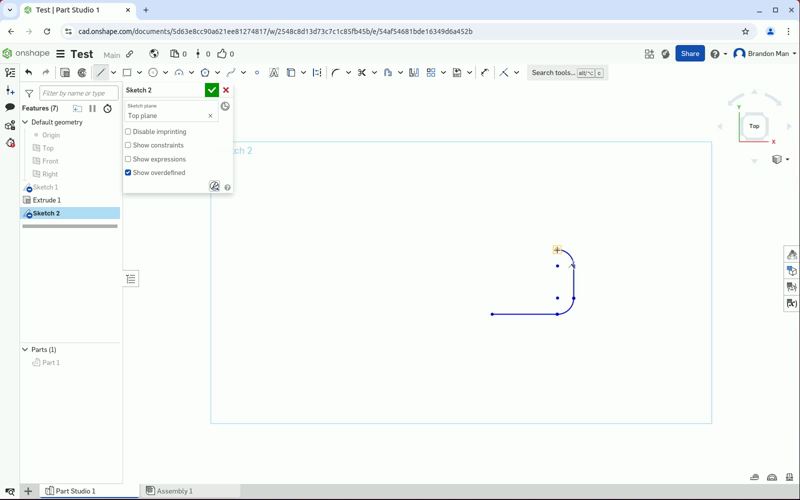
click(557, 249)
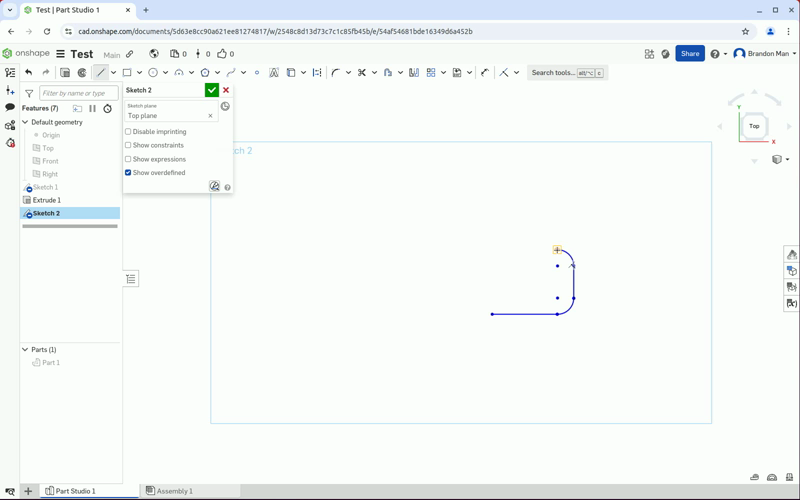
key_down(shift)
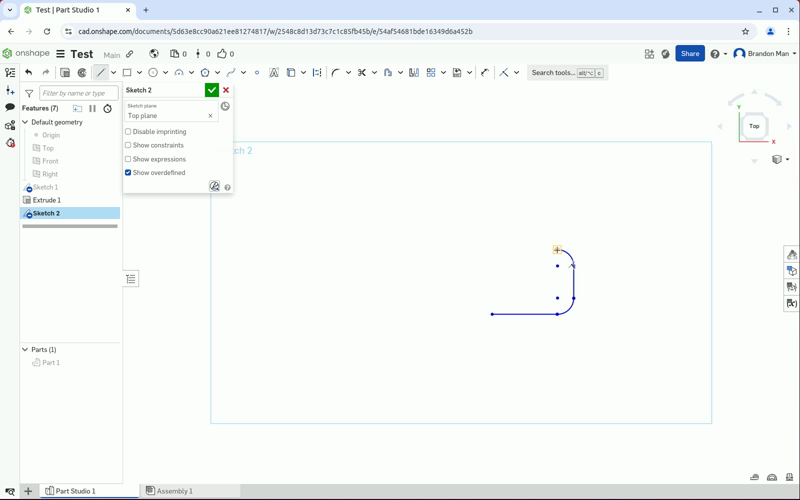
mouse_move(492, 249)
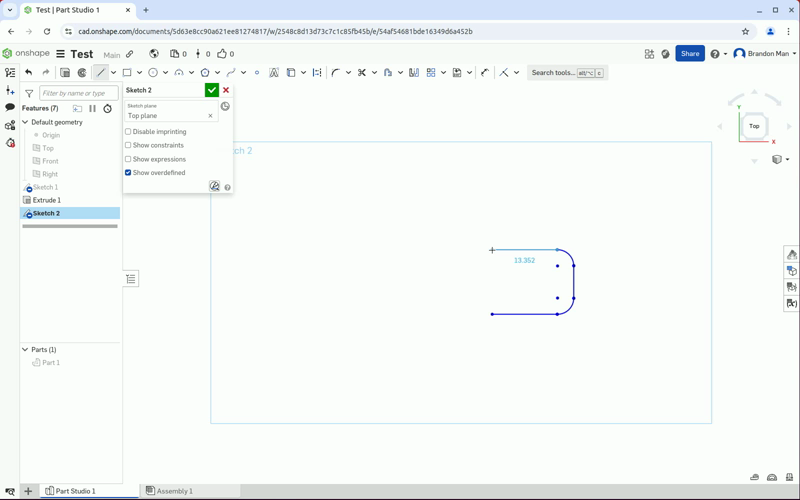
click(492, 249)
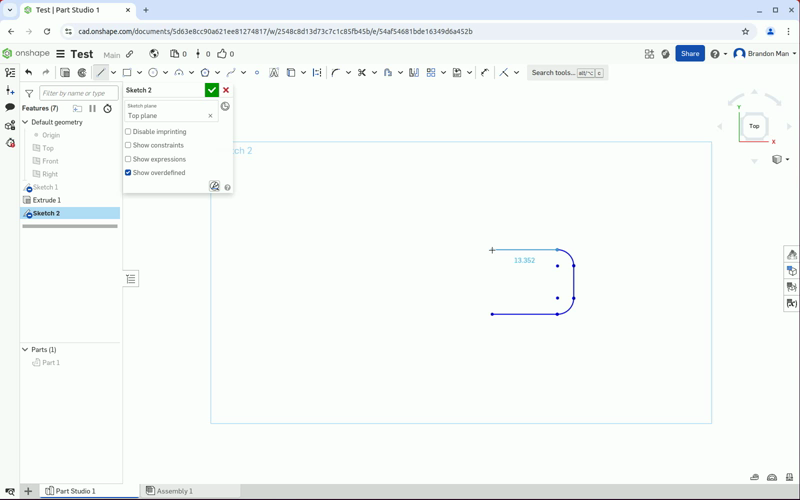
key_up(shift)
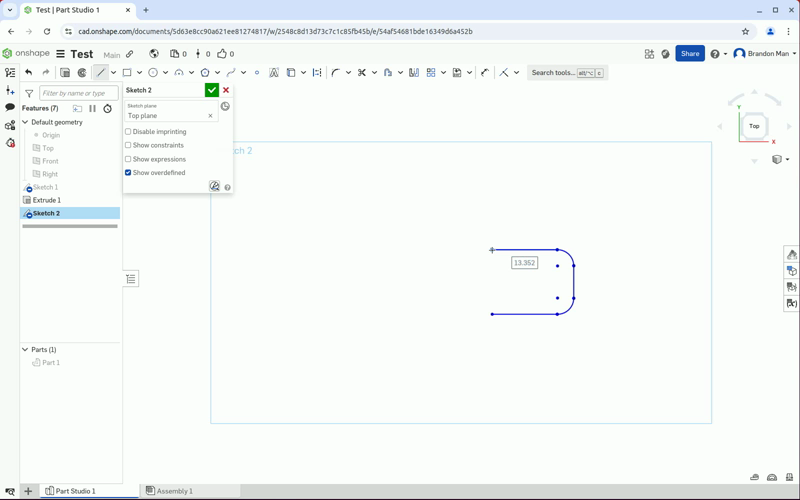
key_down(shift)
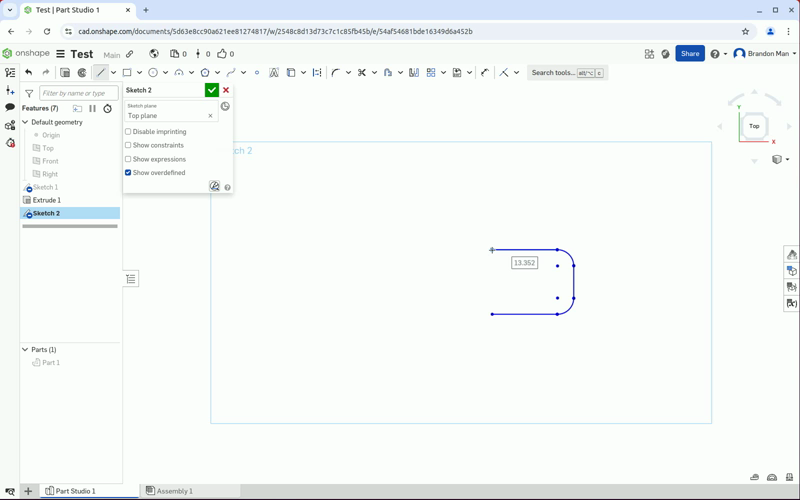
mouse_move(492, 314)
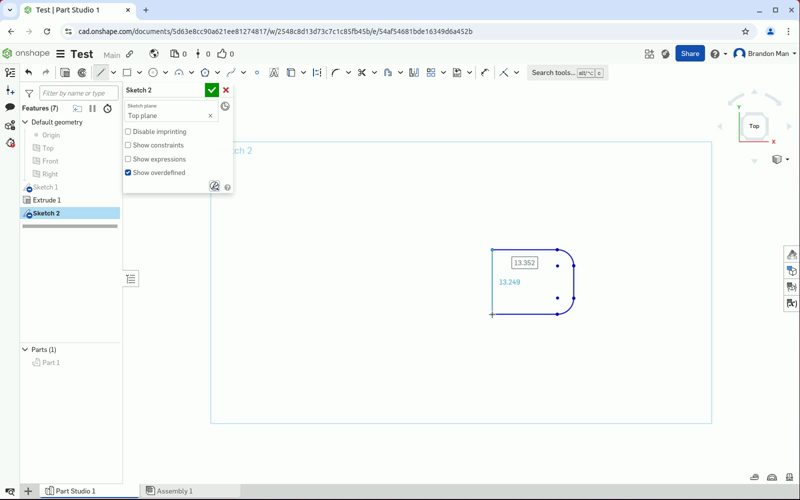
key_up(shift)
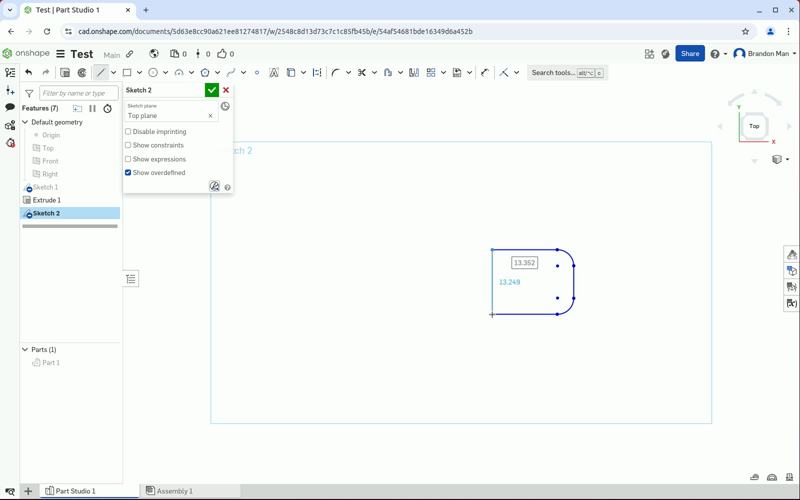
click(492, 314)
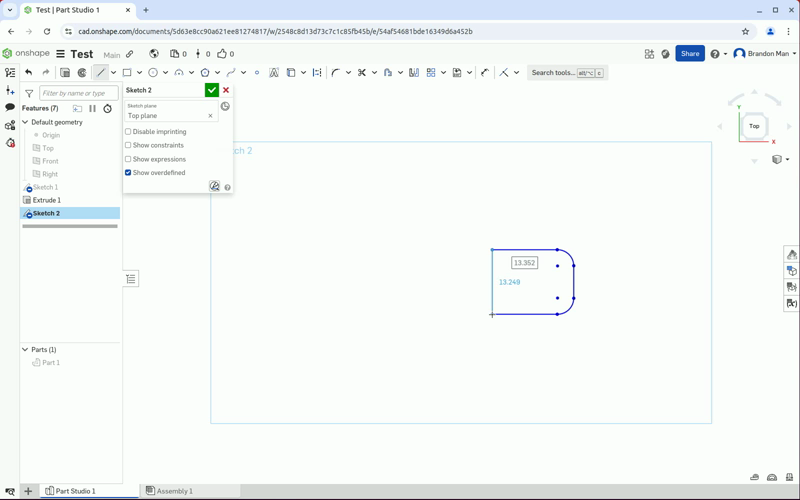
key(esc)
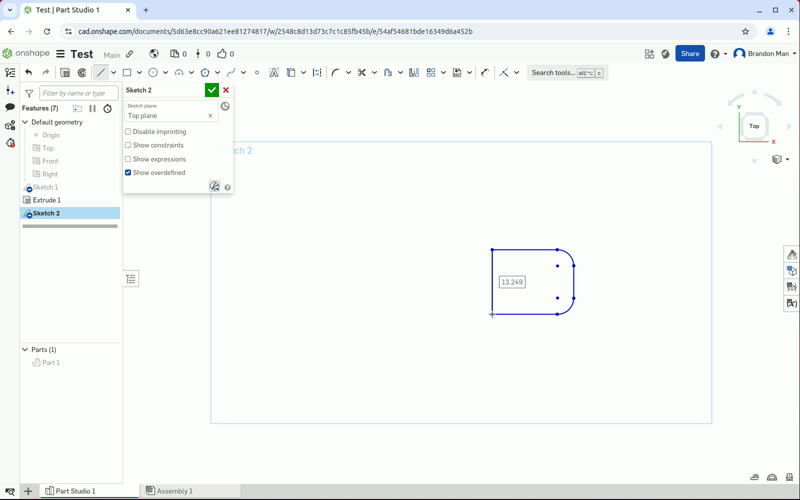
mouse_move(533, 284)
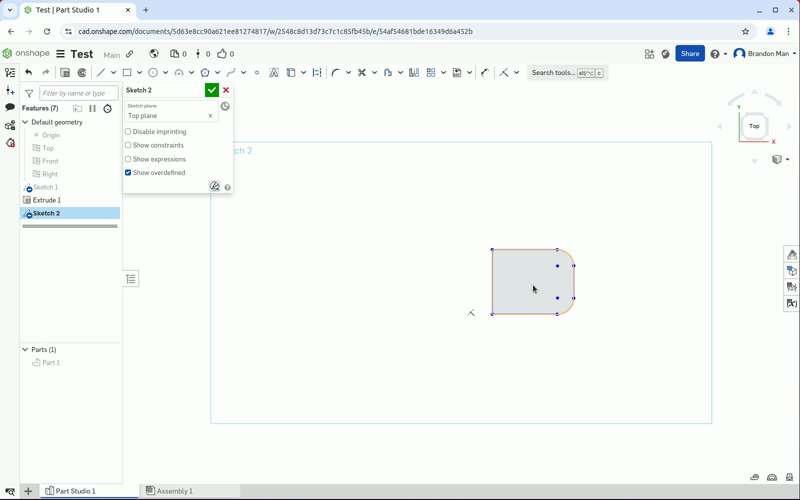
click(533, 284)
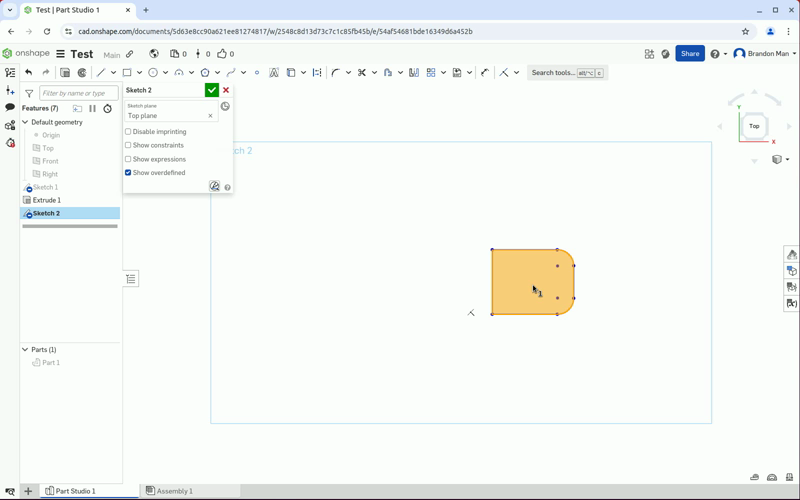
mouse_move(73, 352)
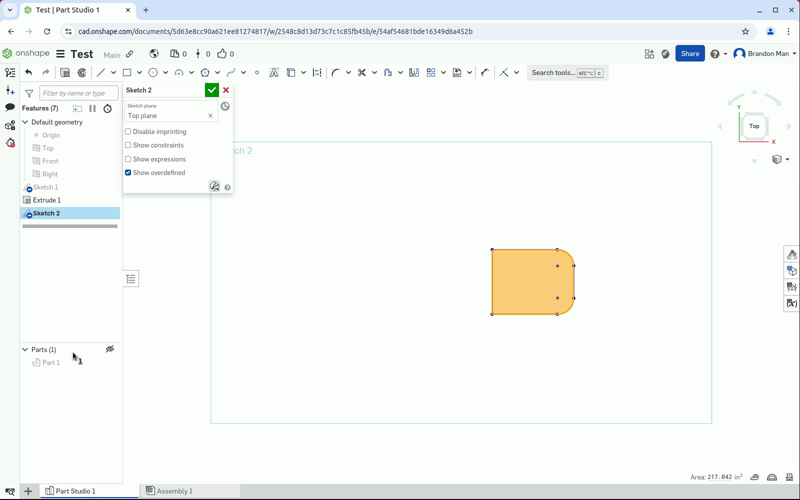
key(shift+y)
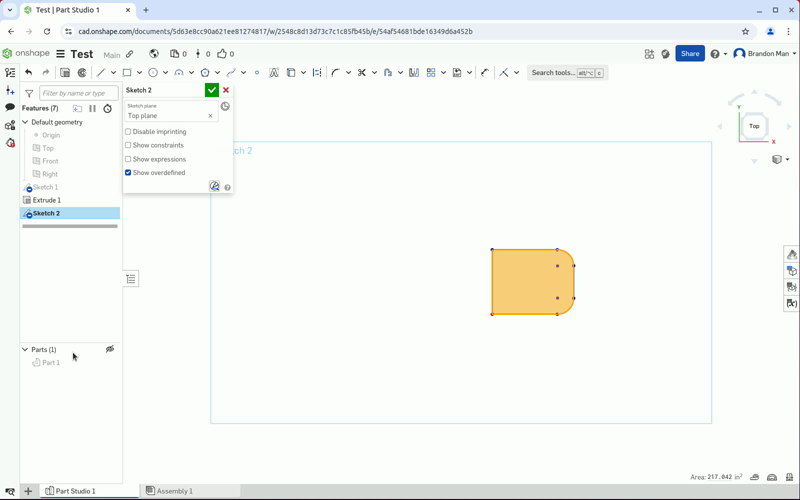
key(shift+e)
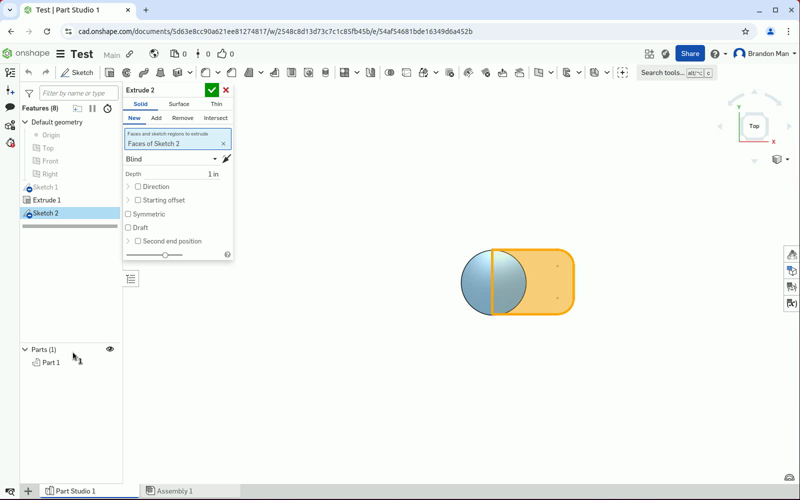
mouse_move(143, 106)
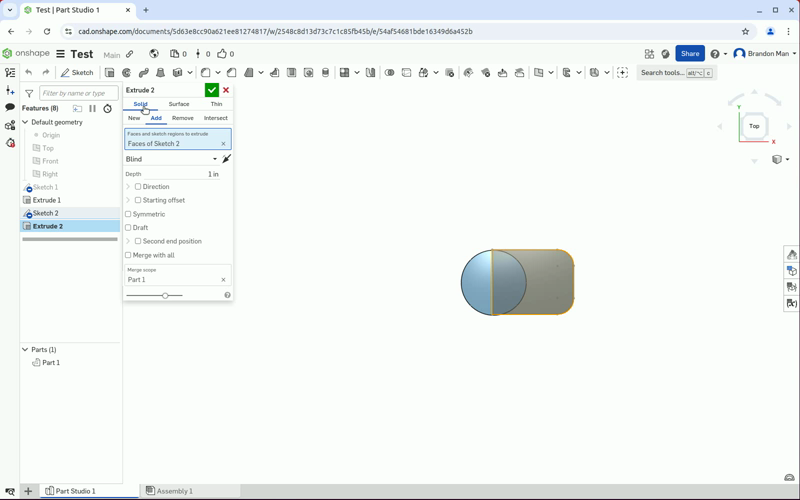
click(143, 106)
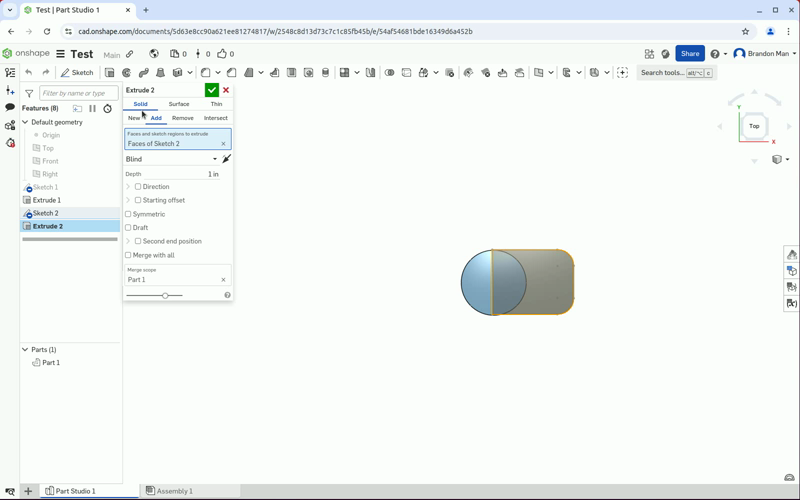
mouse_move(137, 120)
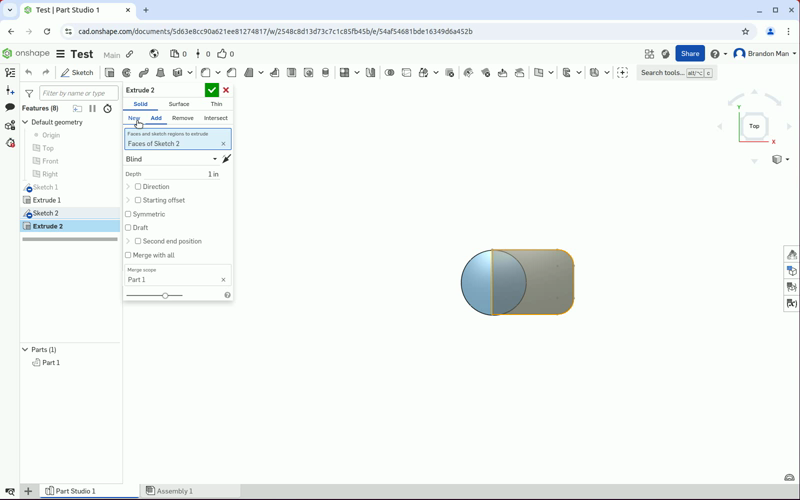
click(137, 120)
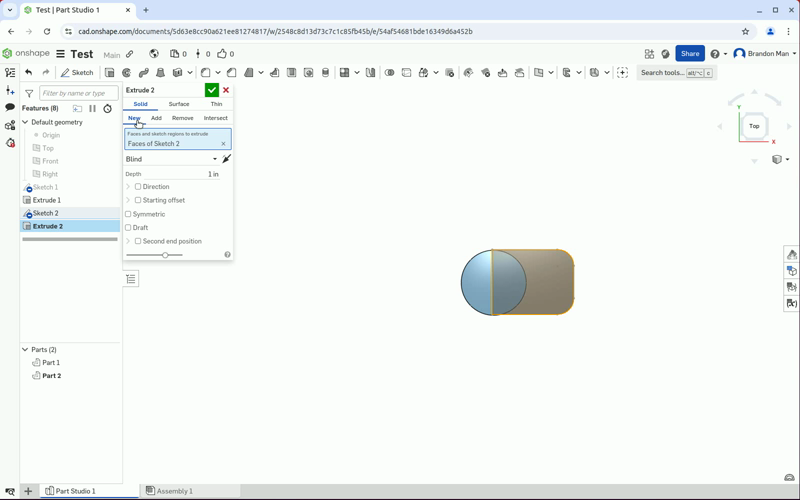
key(tab, 4)
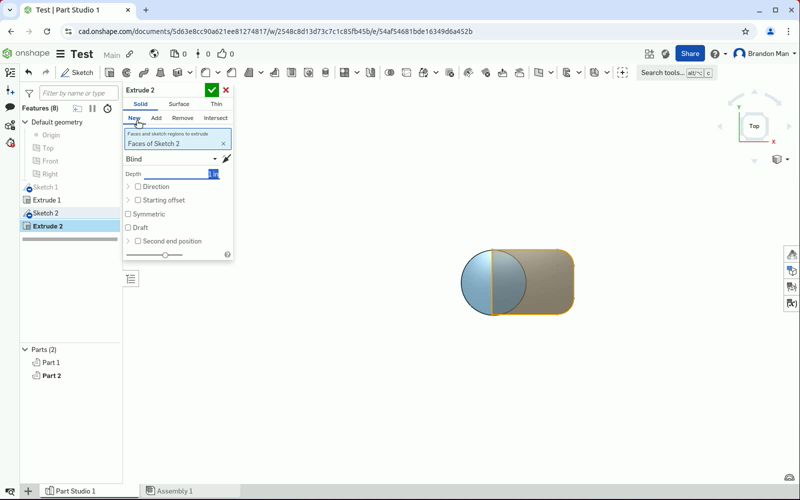
text(3.37)
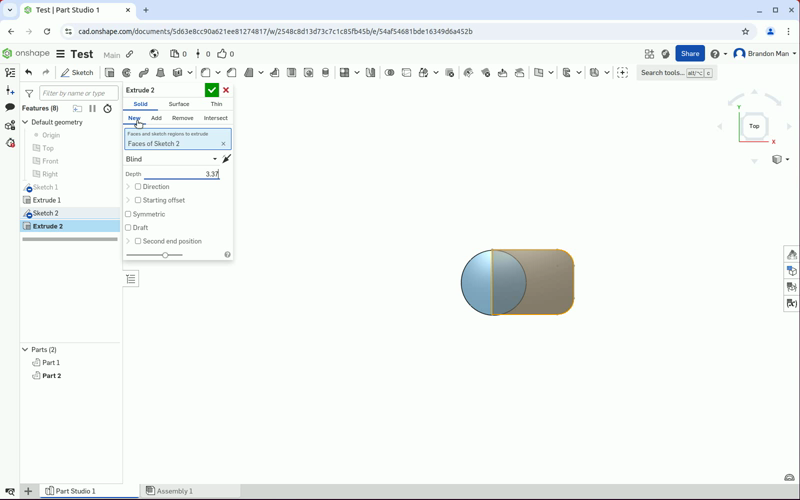
key(enter)
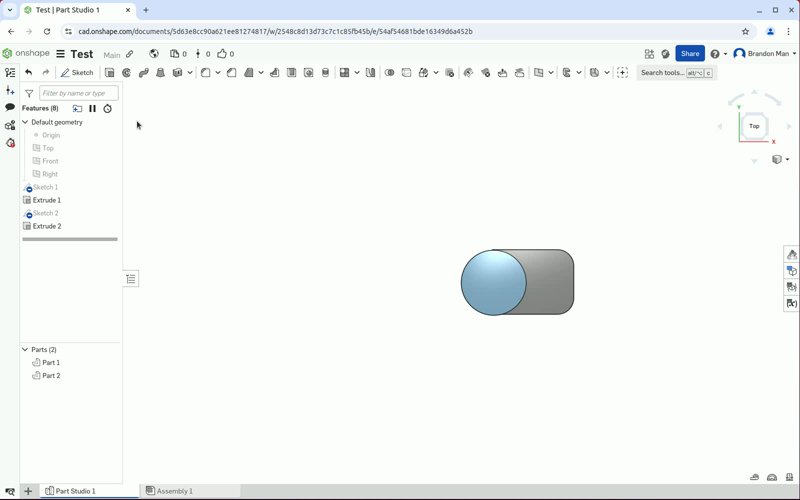
key(shift+h)
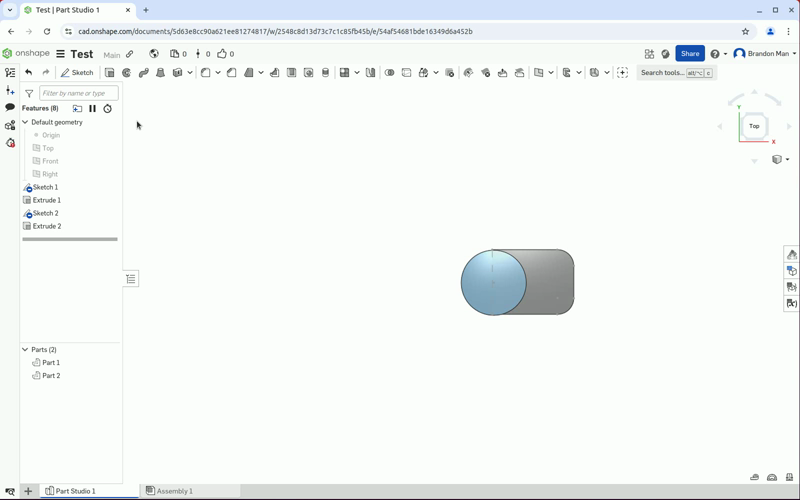
key(shift+h)
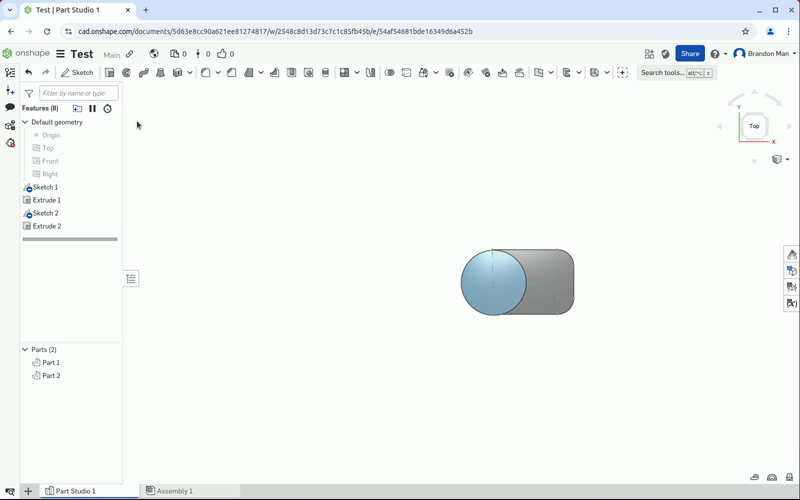
key(shift+7)
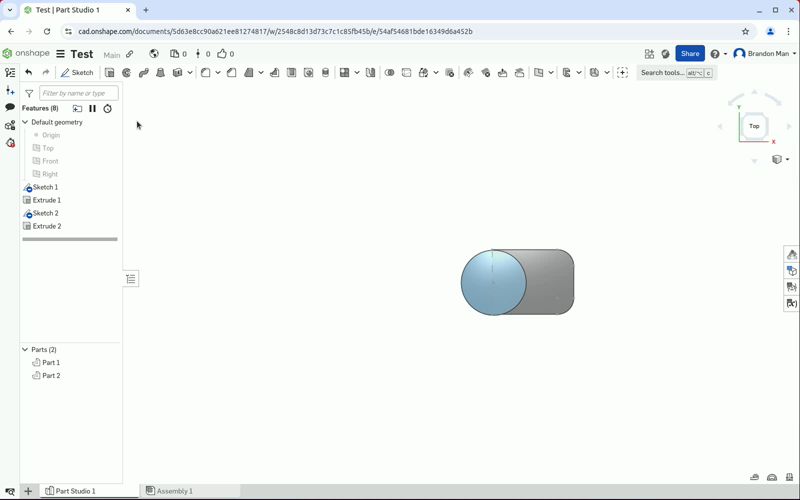
key(up, 3)
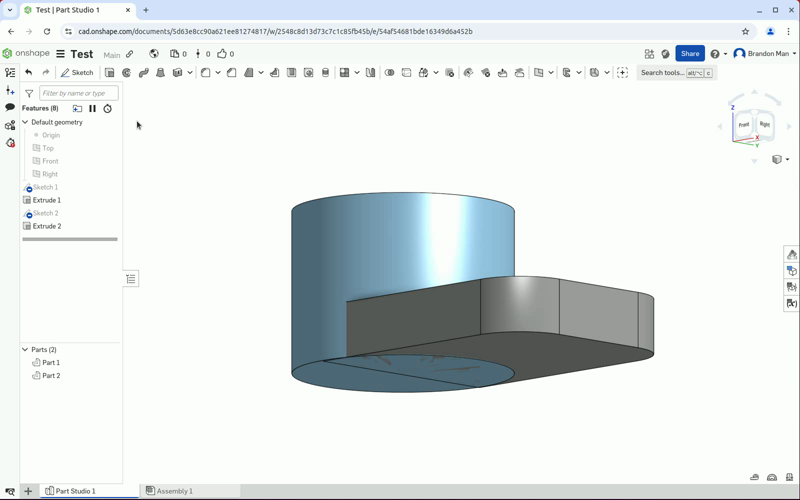
key(left, 3)
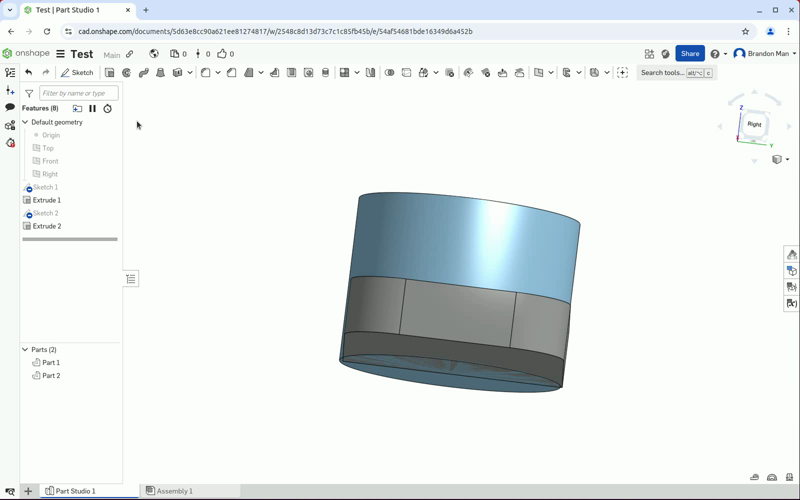
key(right, 3)
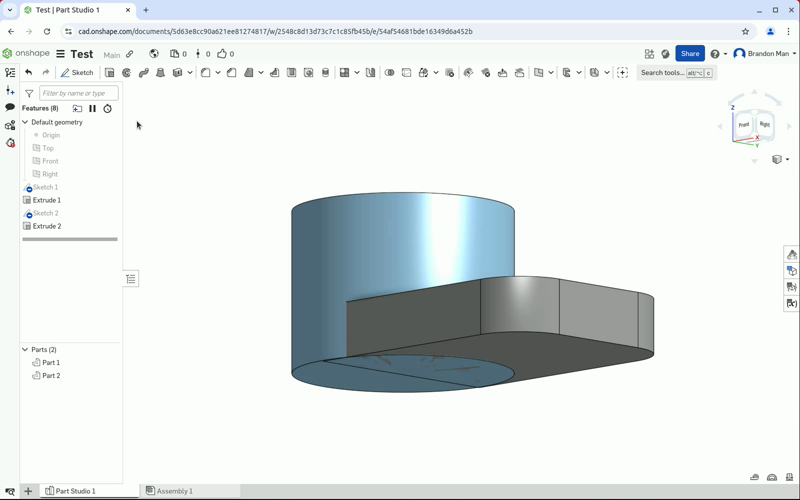
key(down, 3)
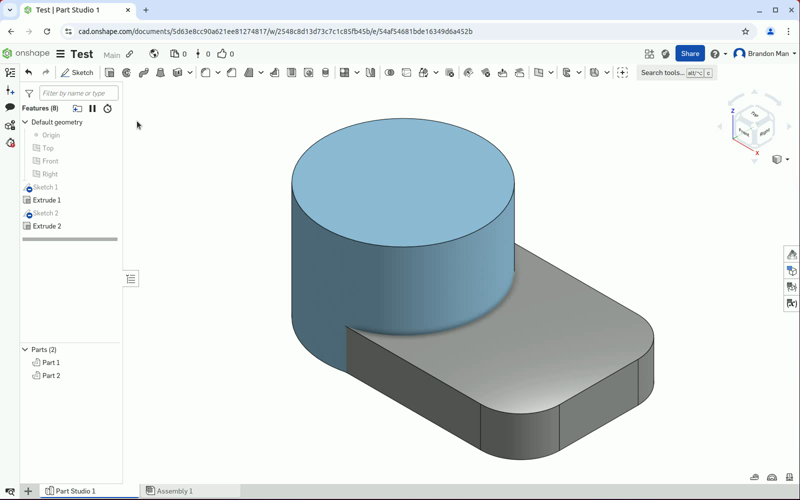
mouse_move(73, 189)
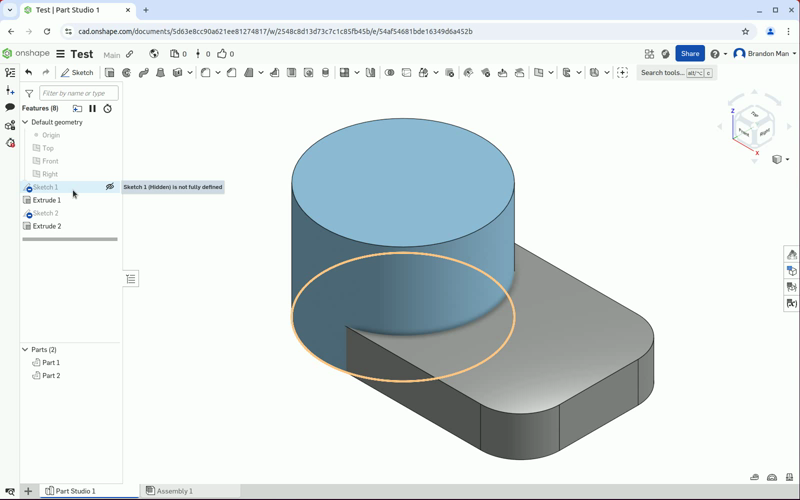
click(73, 189)